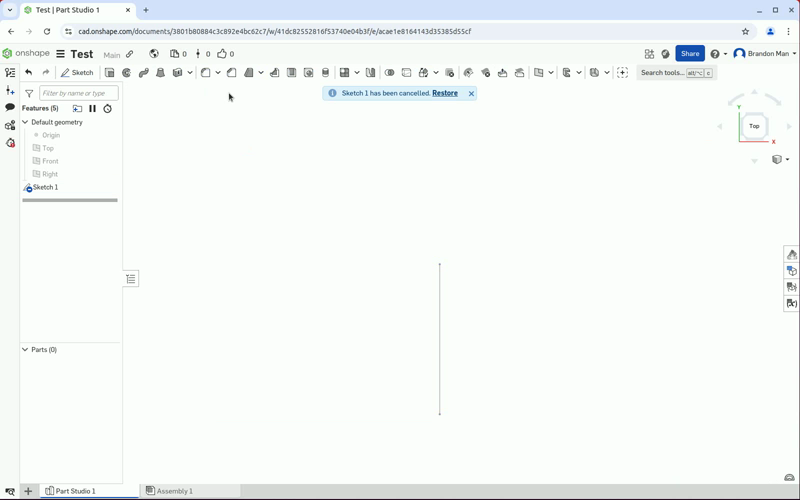
key(shift+h)
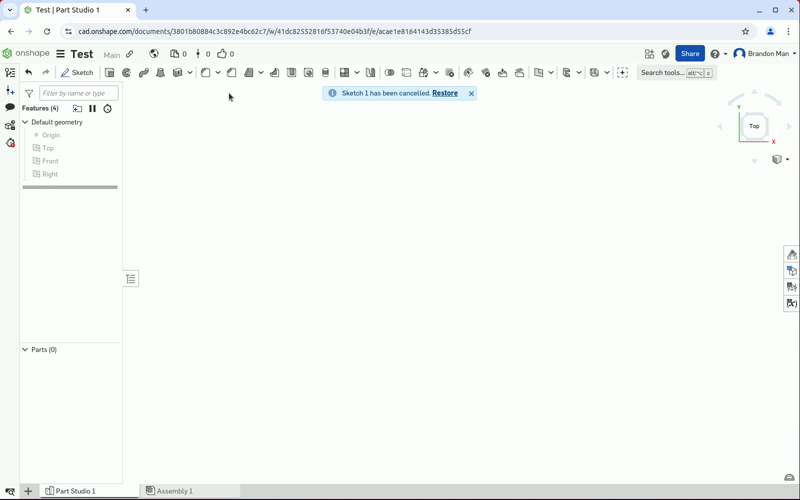
key(shift+s)
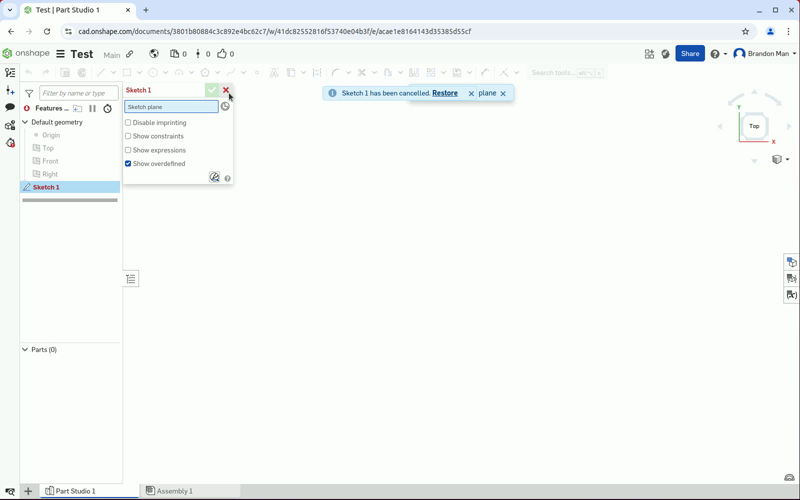
mouse_move(73, 150)
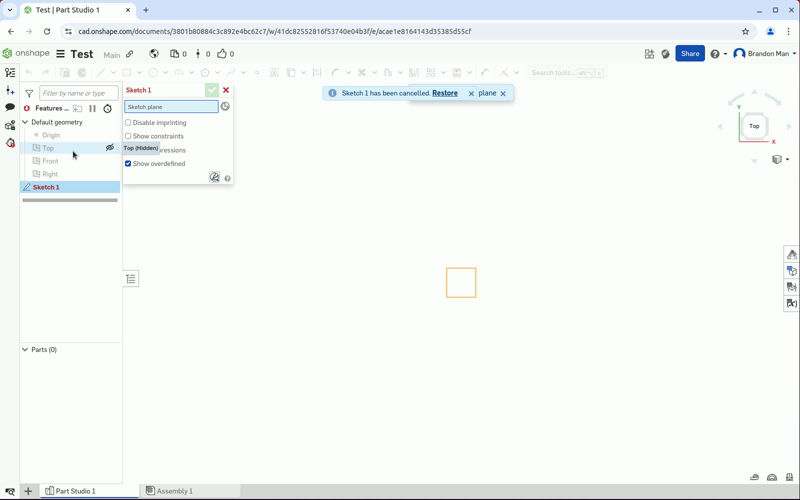
click(73, 150)
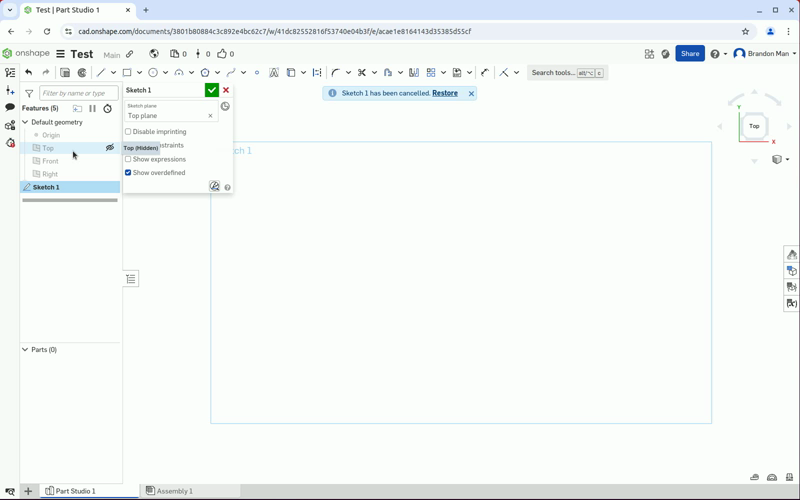
mouse_move(73, 352)
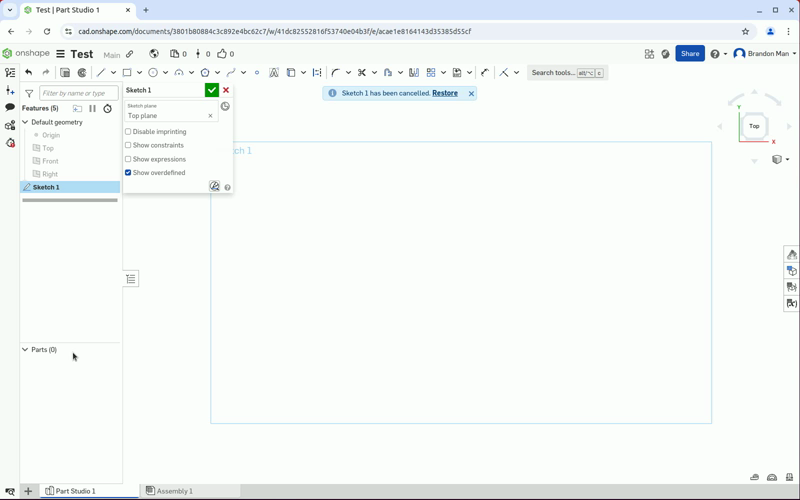
key(y)
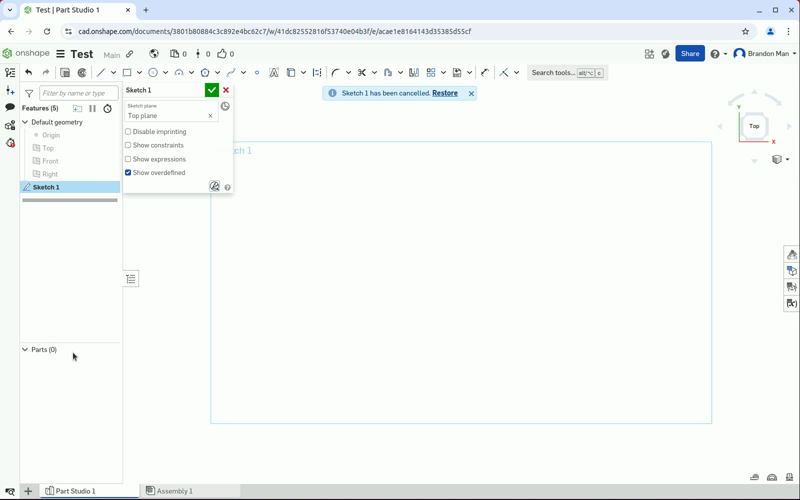
key(a)
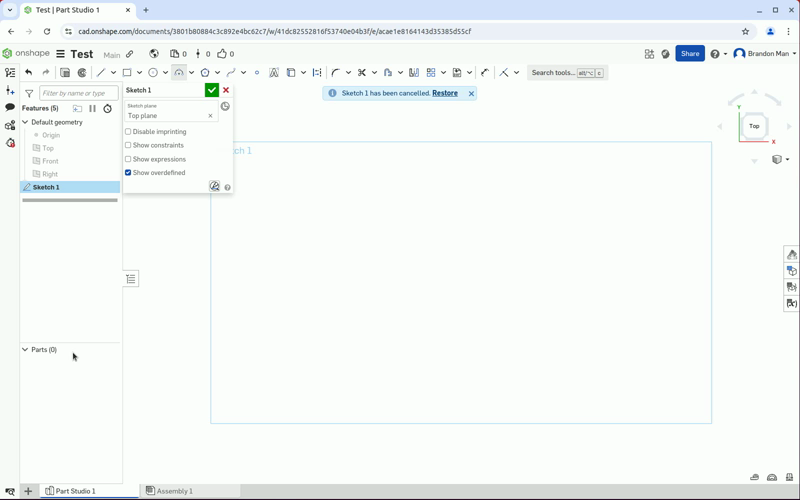
key_down(shift)
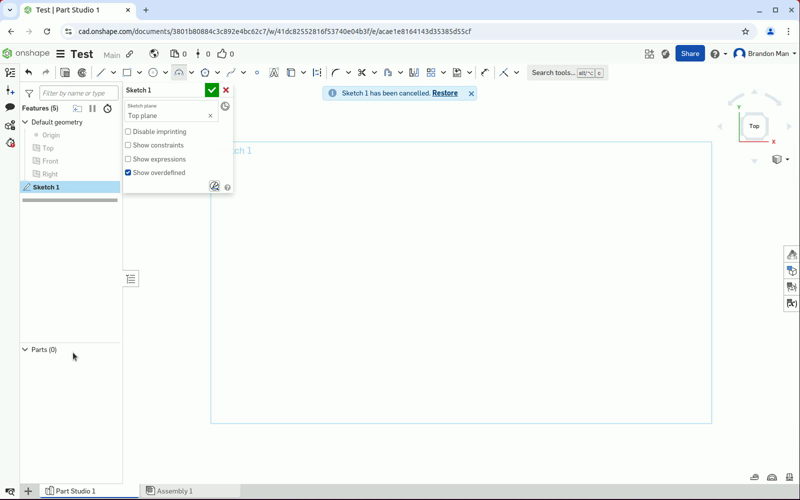
mouse_move(376, 239)
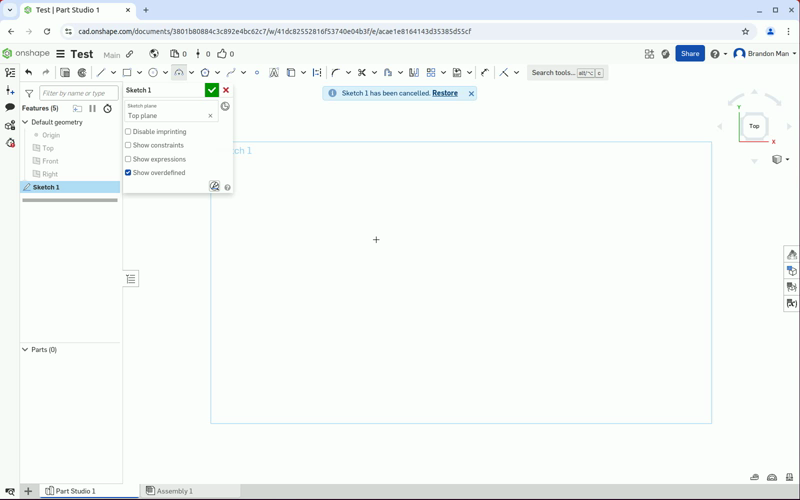
click(376, 239)
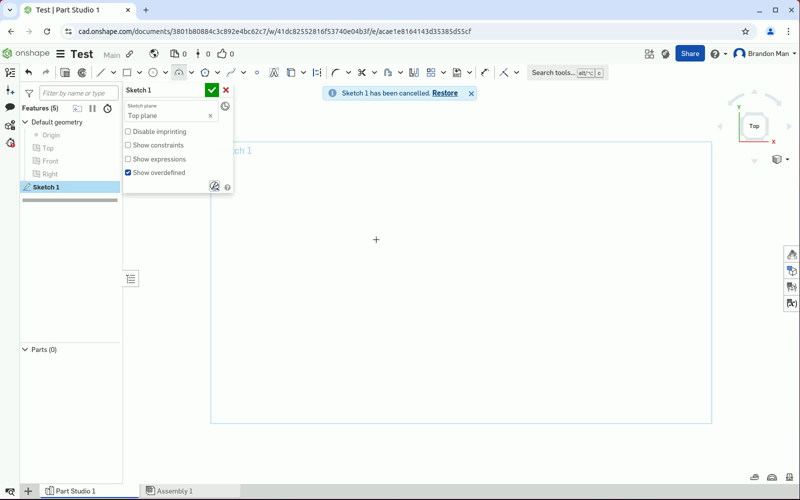
key_up(shift)
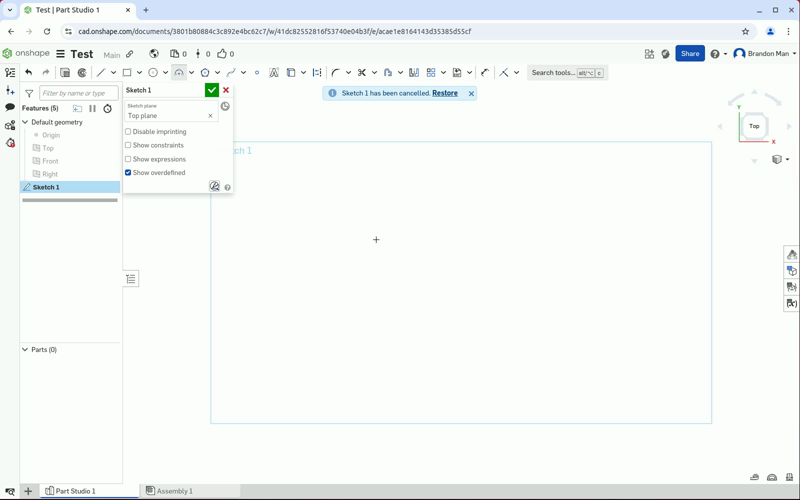
key_down(shift)
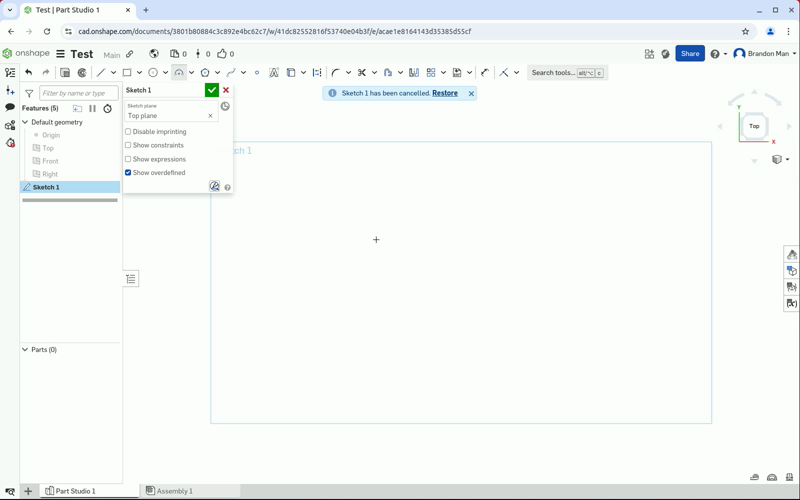
mouse_move(383, 298)
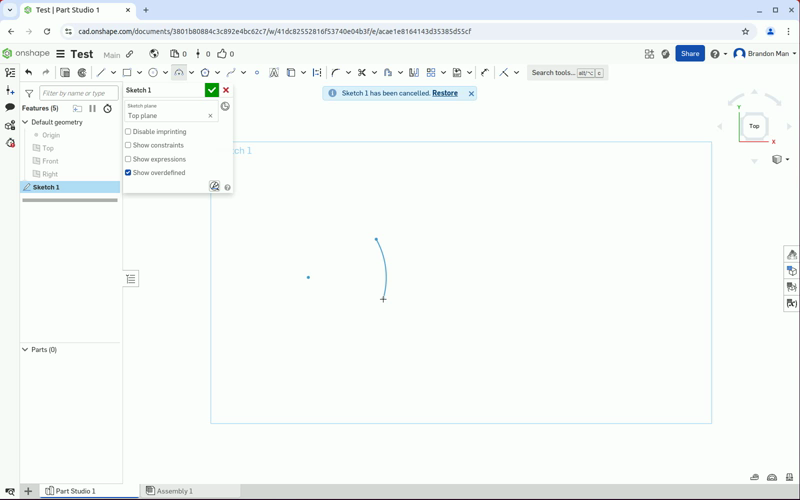
click(383, 298)
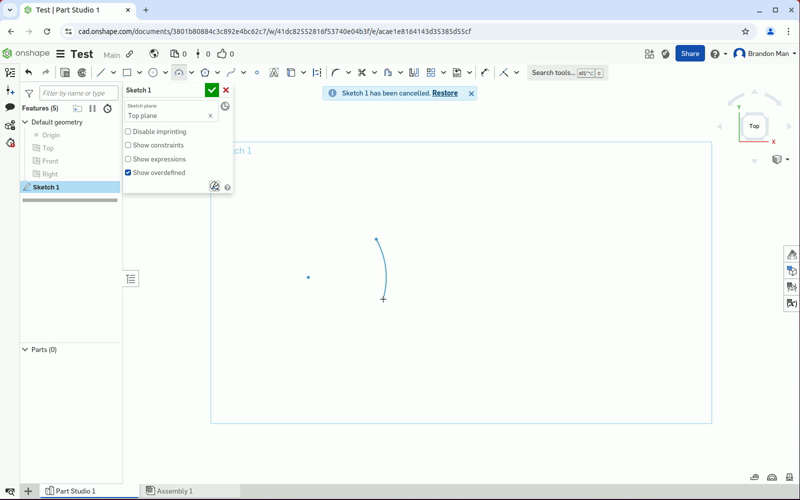
mouse_move(372, 269)
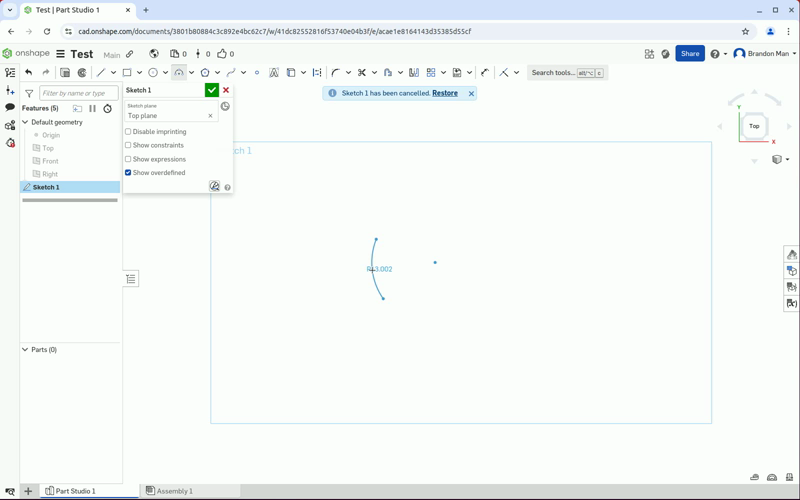
click(372, 269)
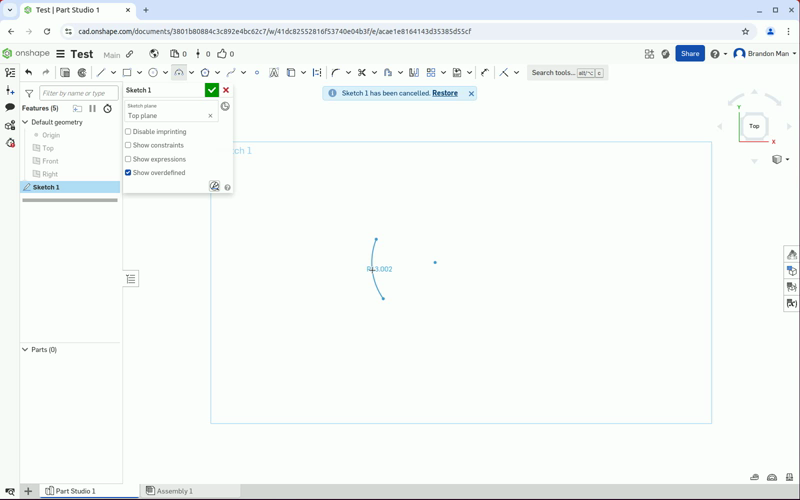
key_up(shift)
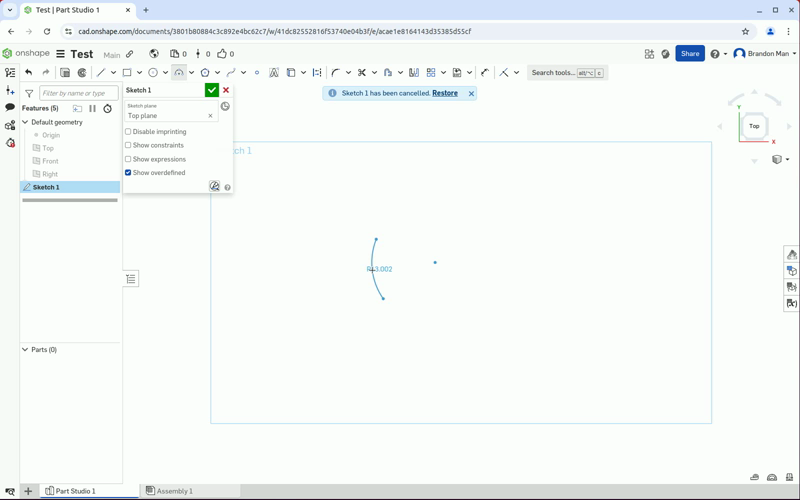
key(esc)
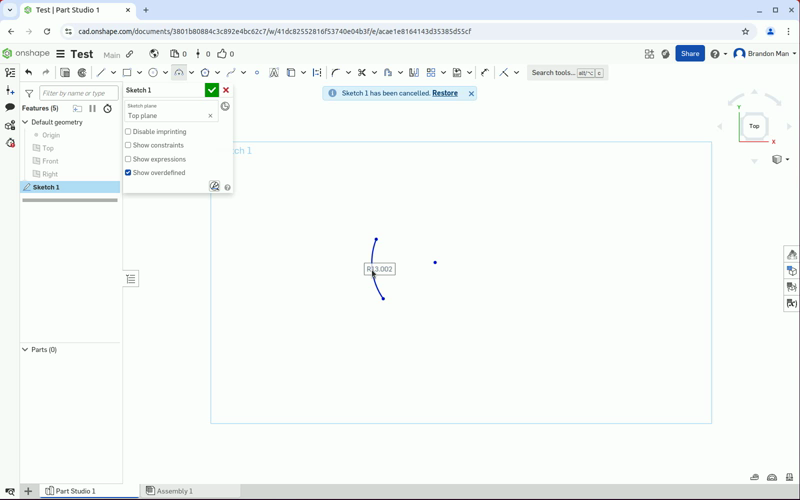
key(l)
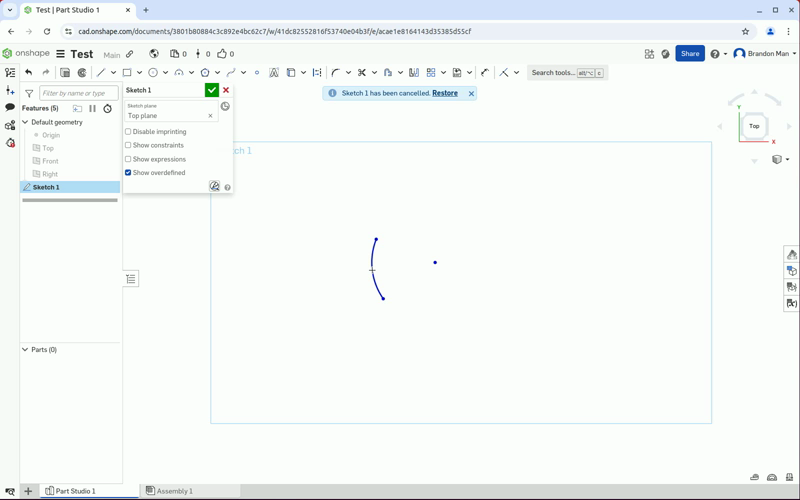
mouse_move(383, 298)
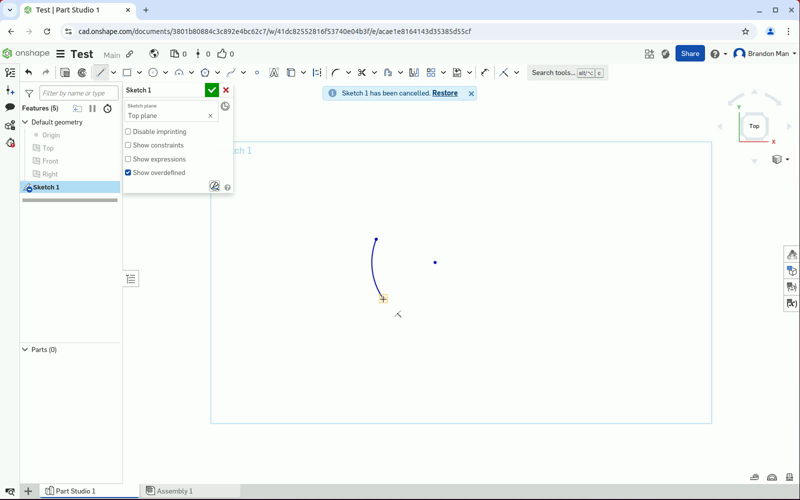
click(383, 298)
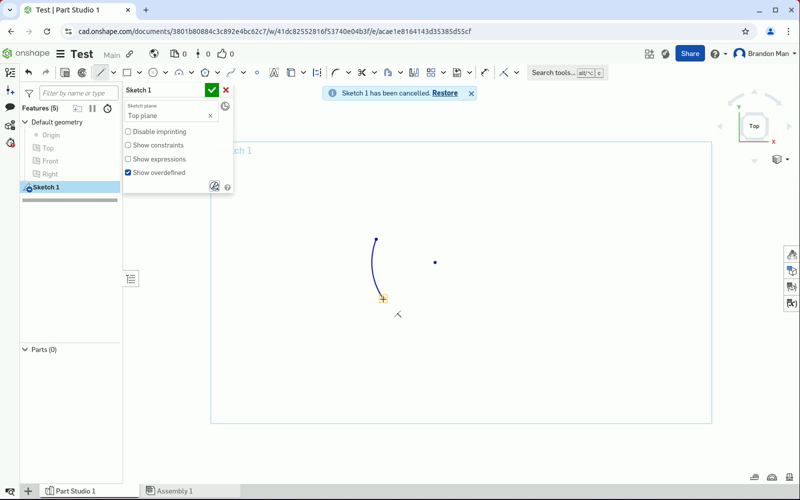
key_down(shift)
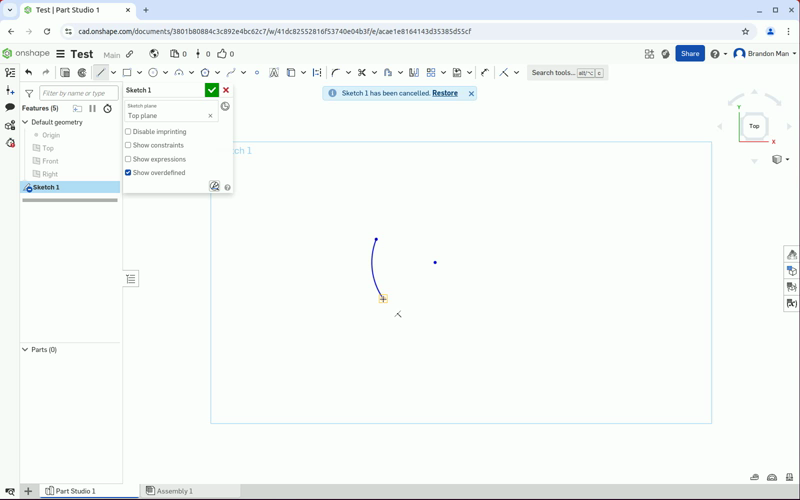
mouse_move(461, 394)
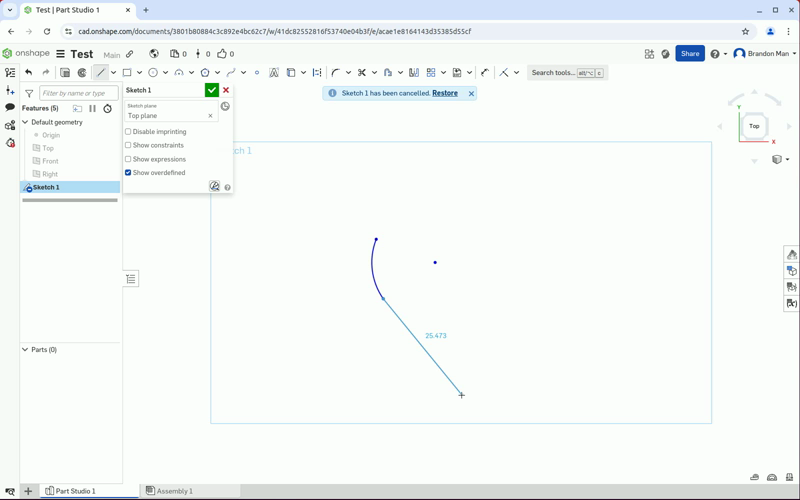
click(461, 394)
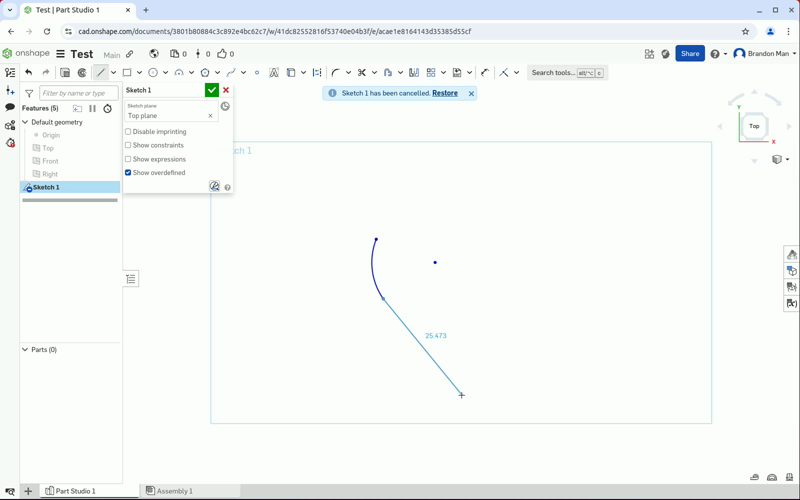
key_up(shift)
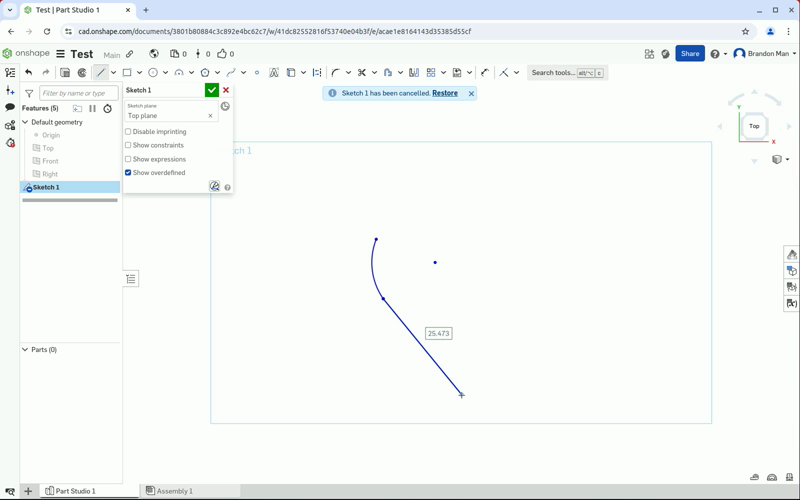
key_down(shift)
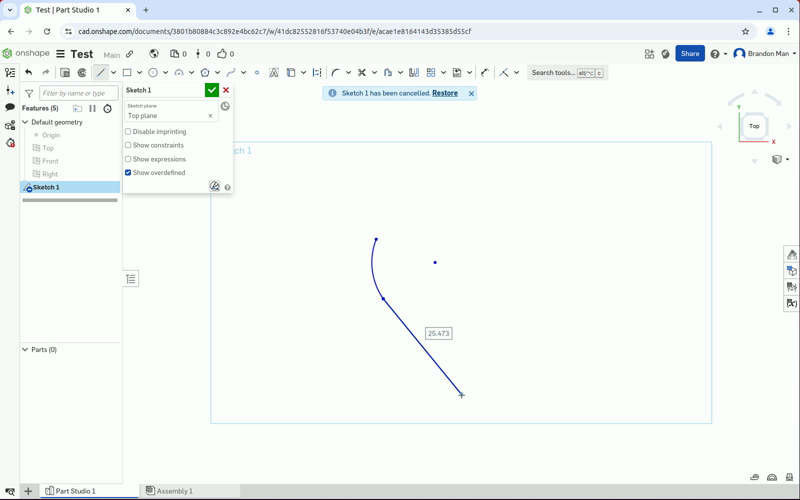
mouse_move(461, 226)
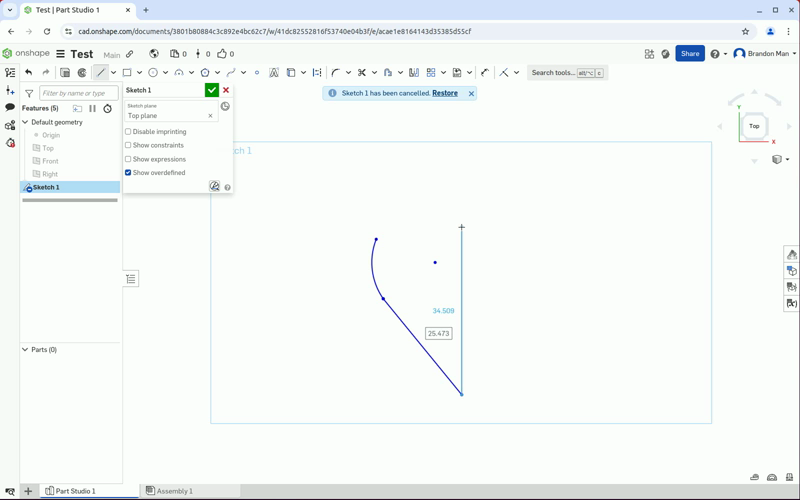
click(461, 226)
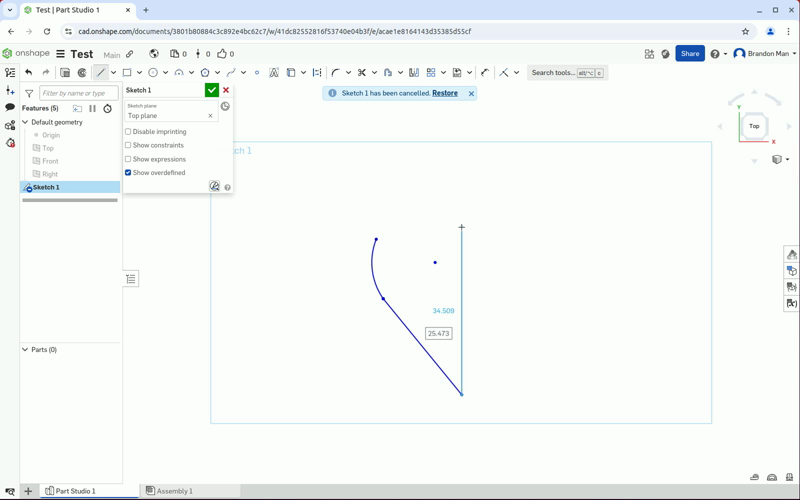
key_up(shift)
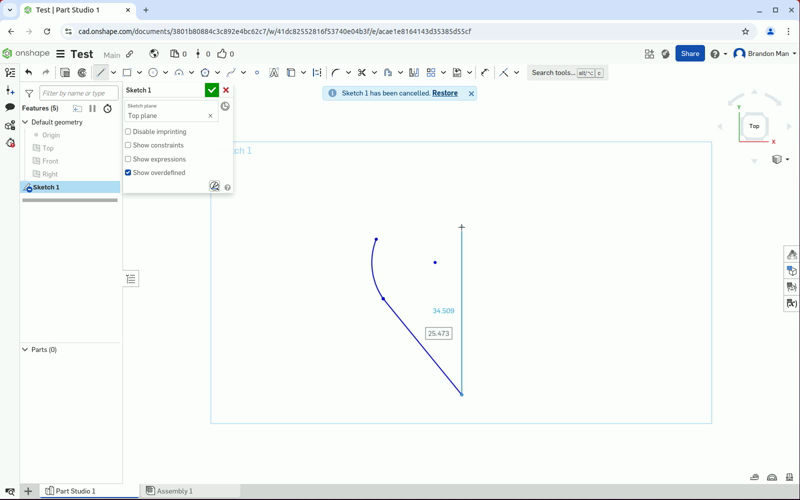
key(esc)
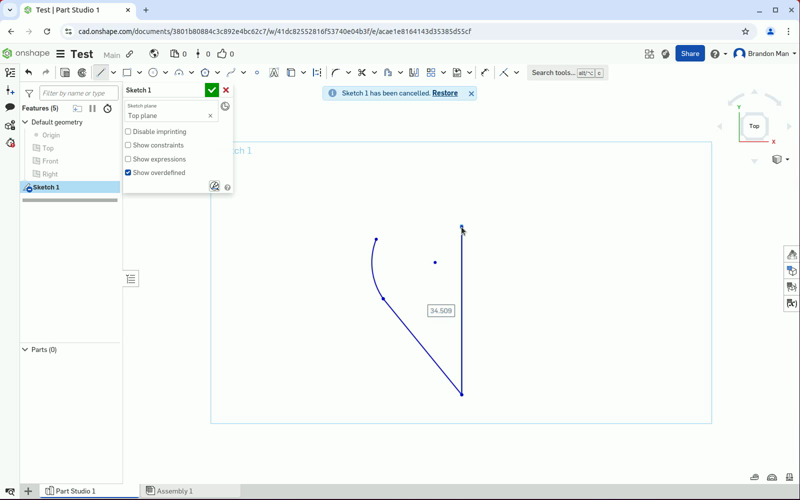
key(a)
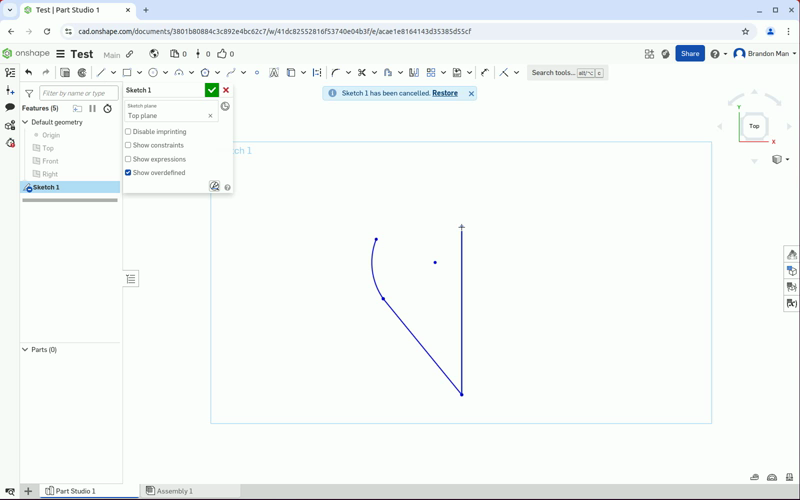
mouse_move(461, 226)
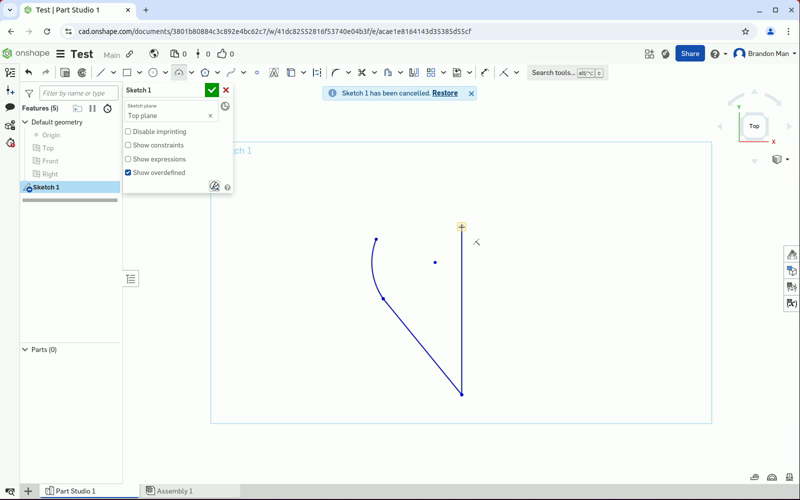
click(461, 226)
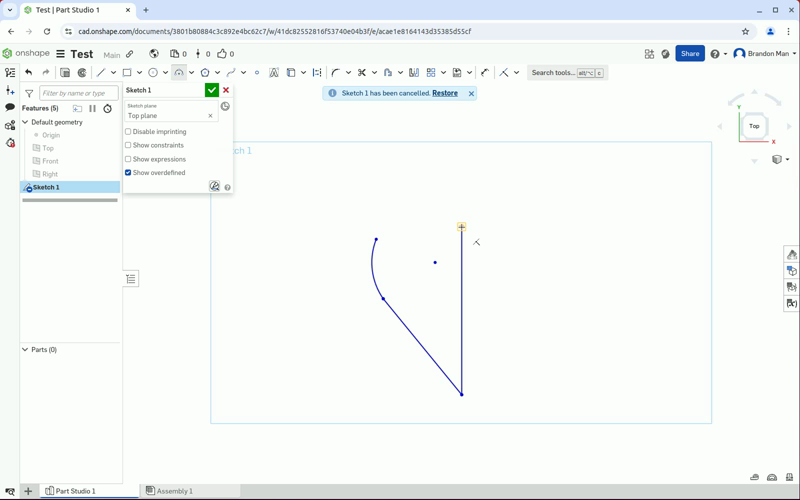
mouse_move(376, 239)
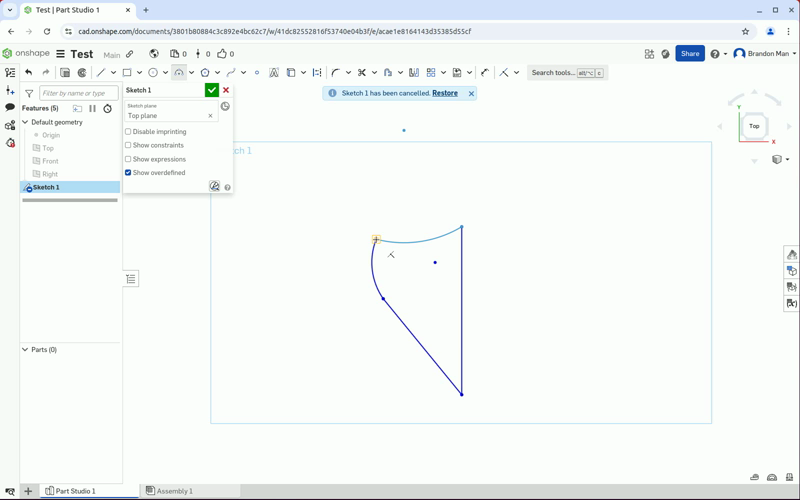
click(376, 239)
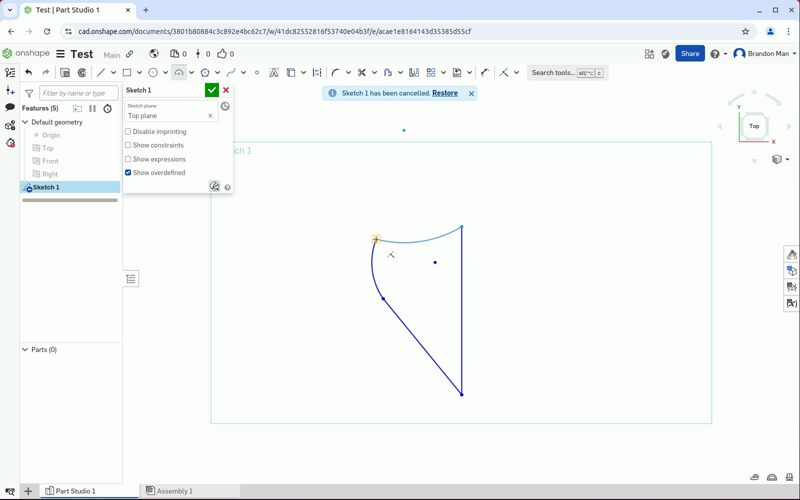
key_down(shift)
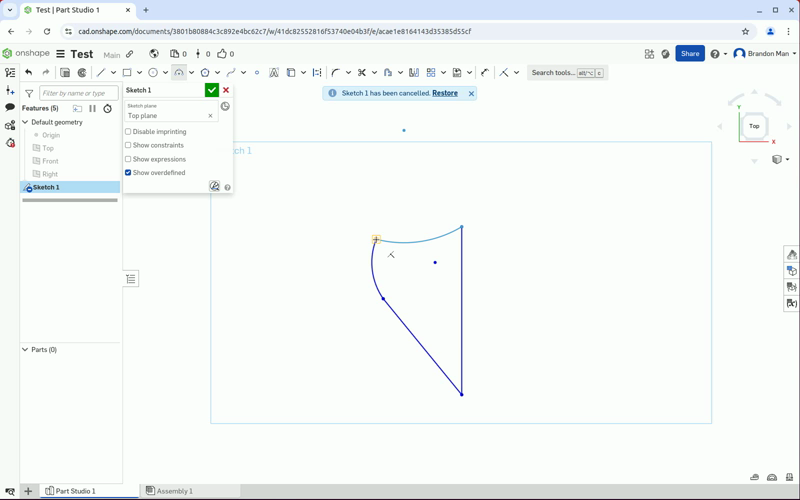
mouse_move(415, 211)
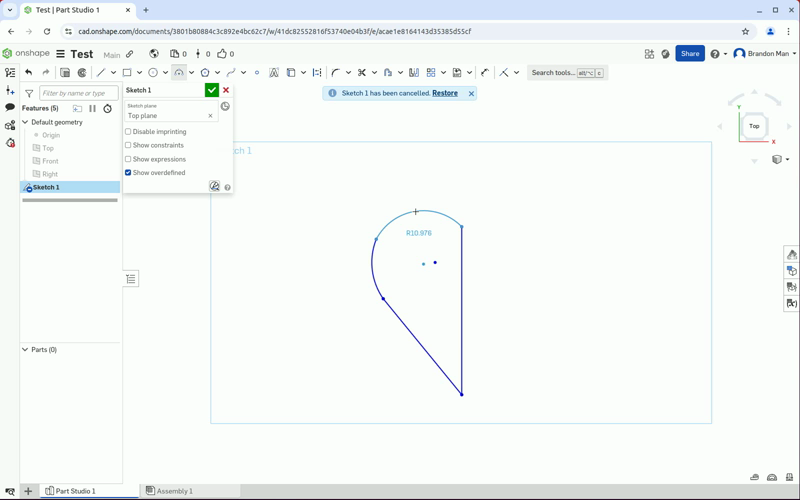
click(415, 211)
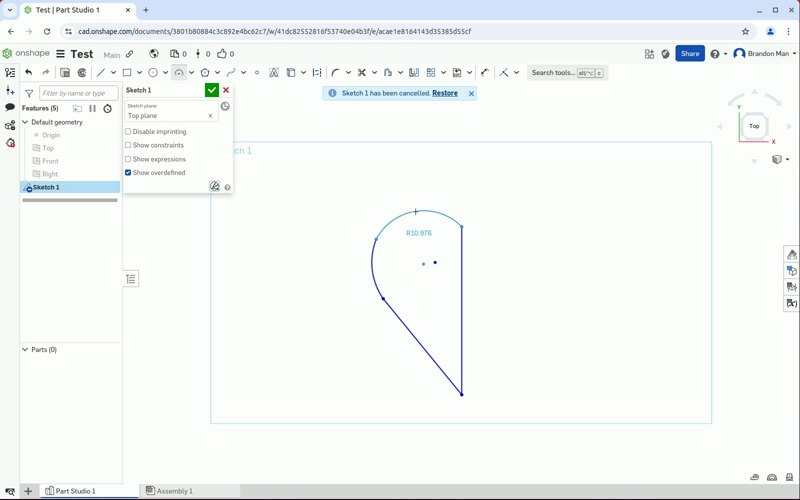
key_up(shift)
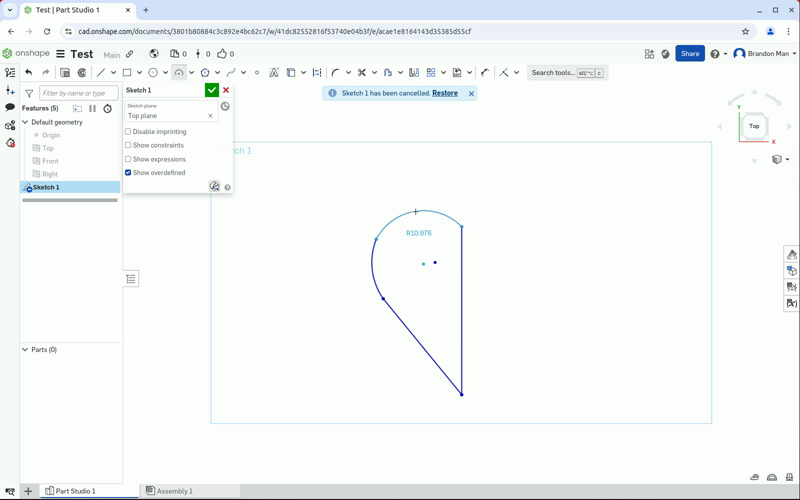
key(esc)
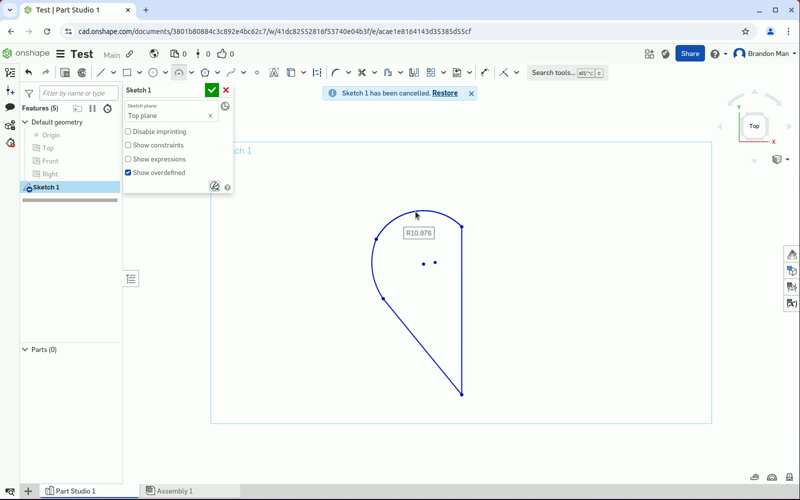
mouse_move(442, 256)
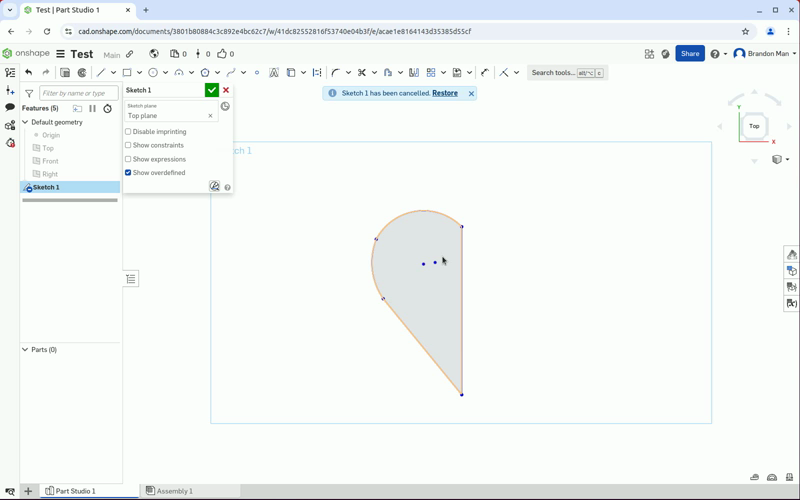
click(442, 256)
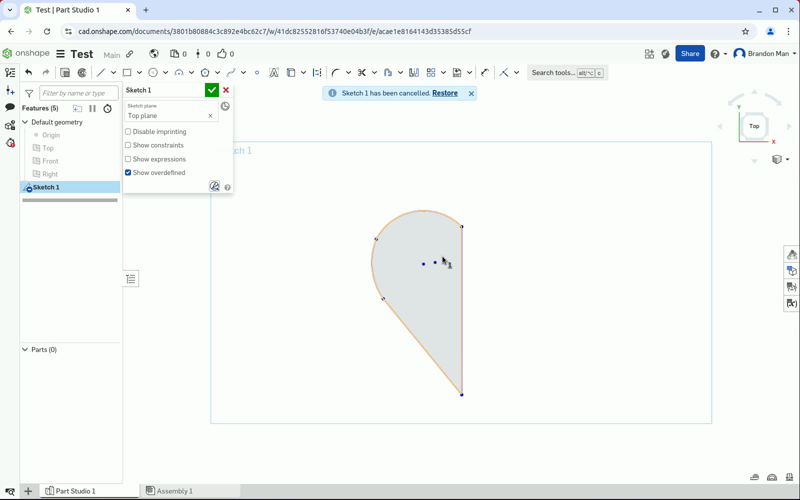
mouse_move(73, 352)
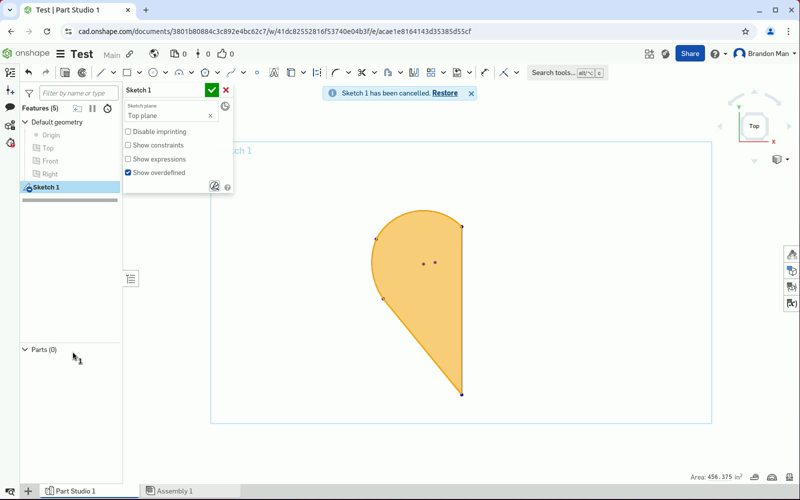
key(shift+y)
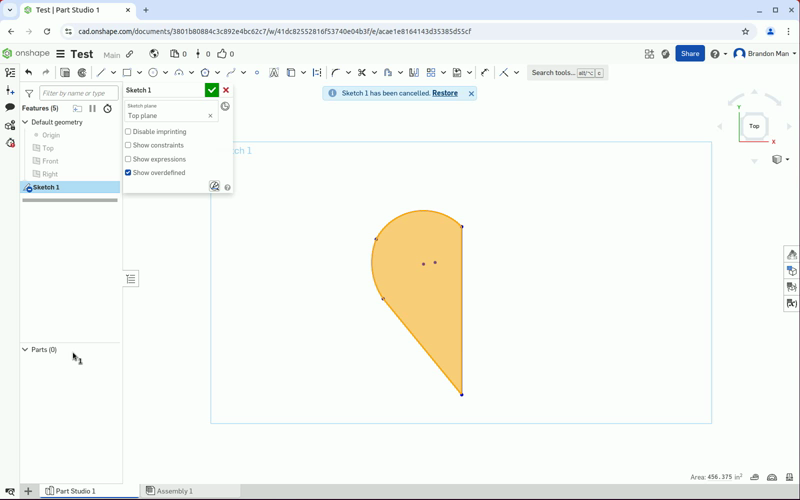
key(shift+e)
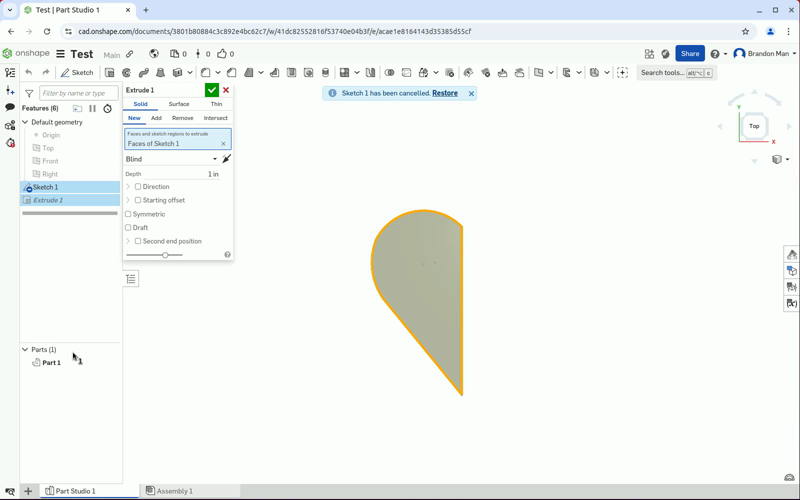
mouse_move(143, 106)
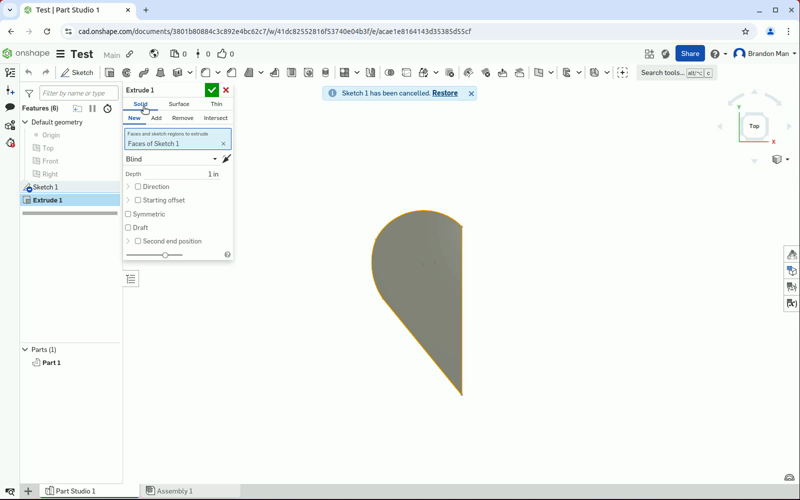
click(143, 106)
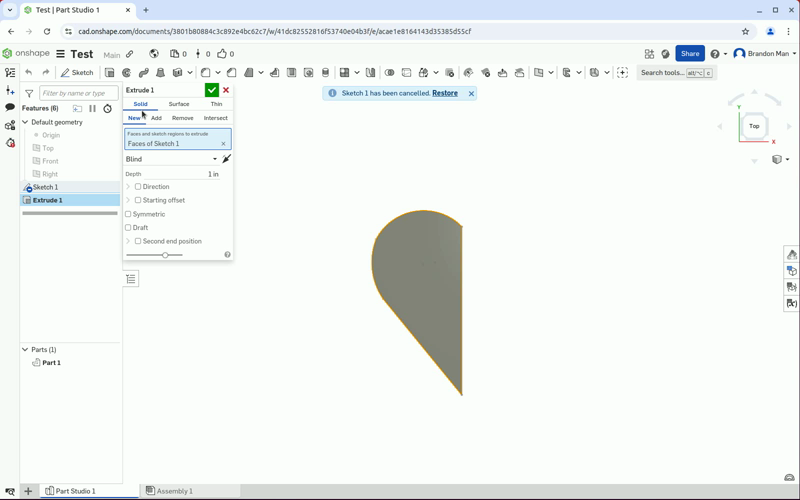
mouse_move(137, 120)
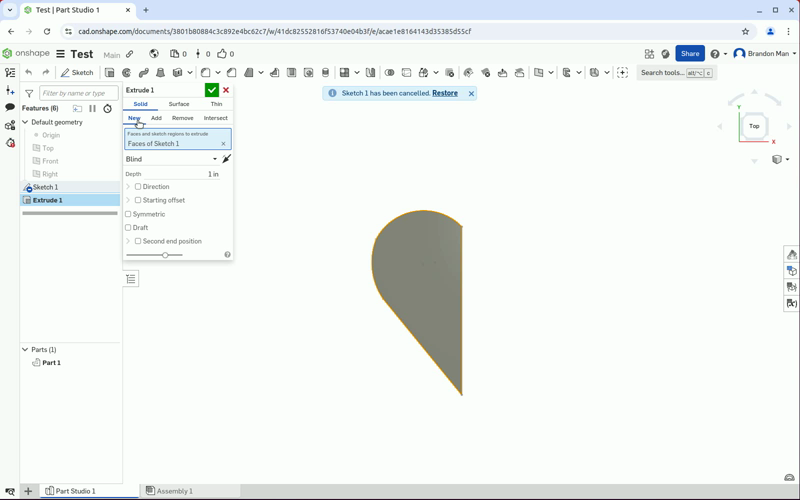
click(137, 120)
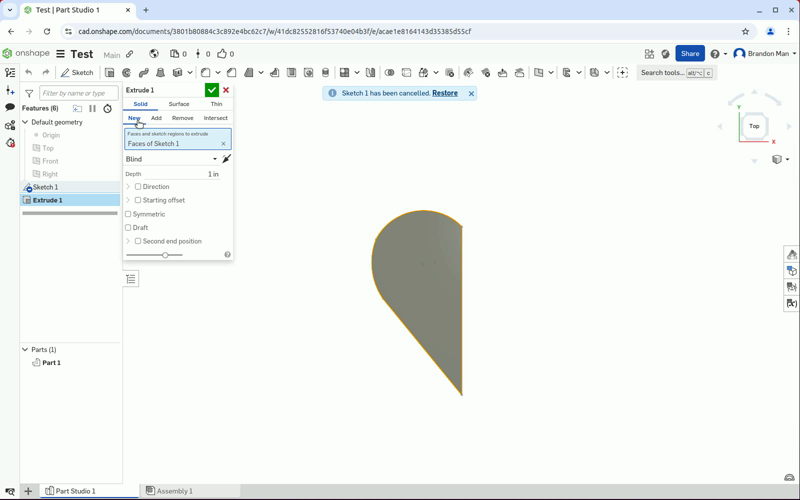
key(tab, 4)
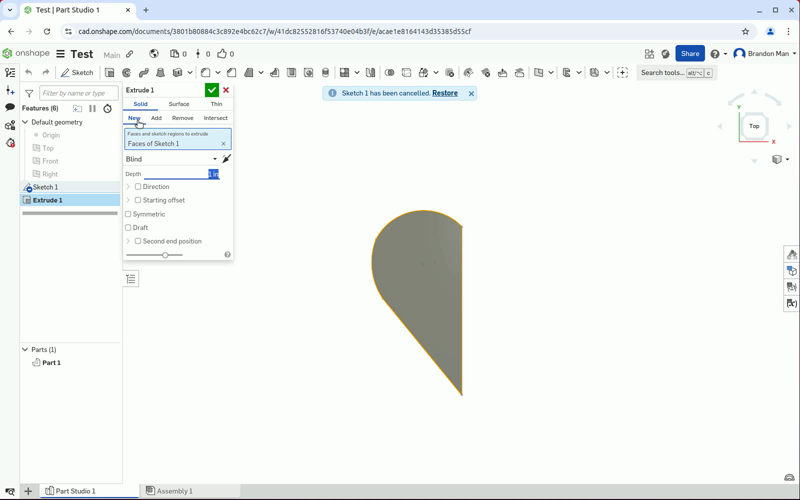
text(2.889)
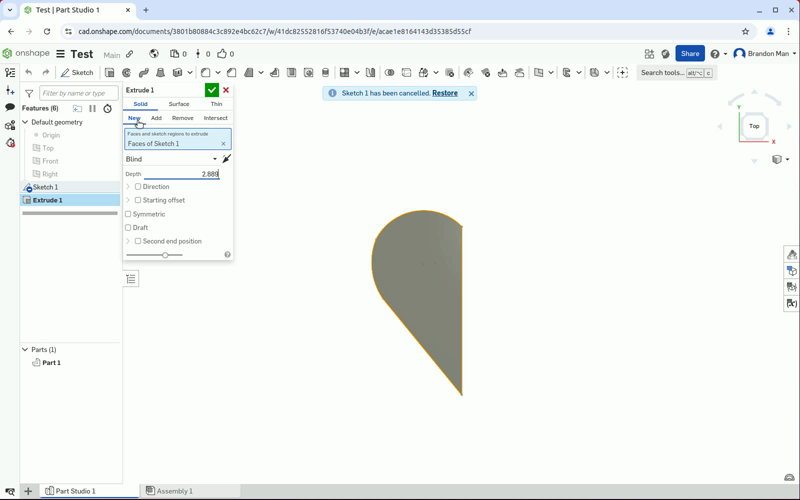
key(enter)
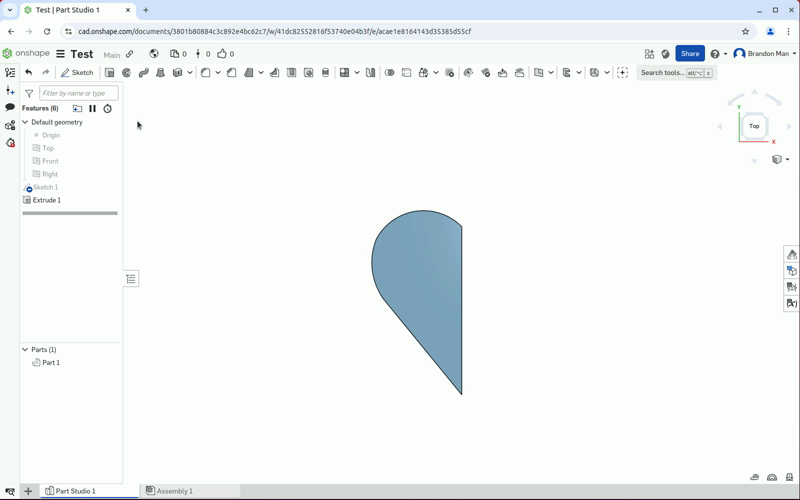
key(shift+h)
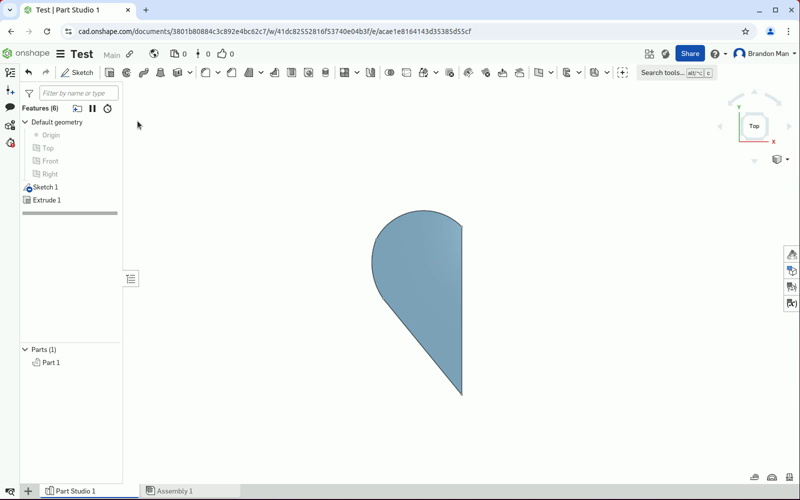
key(shift+h)
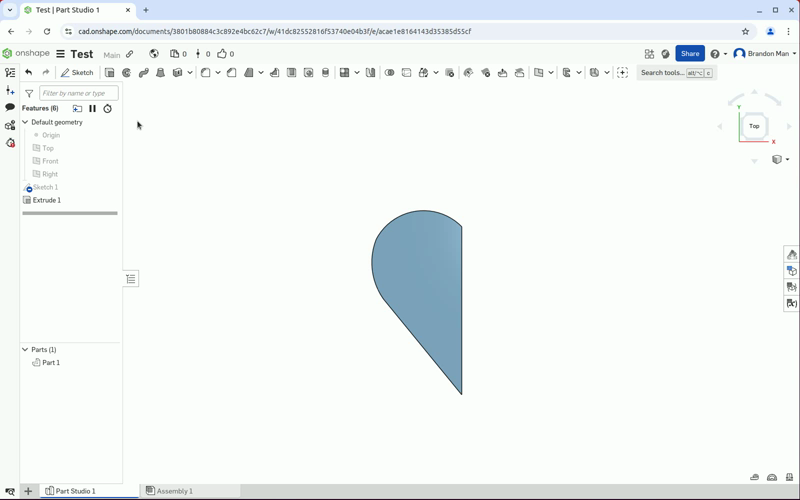
mouse_move(73, 189)
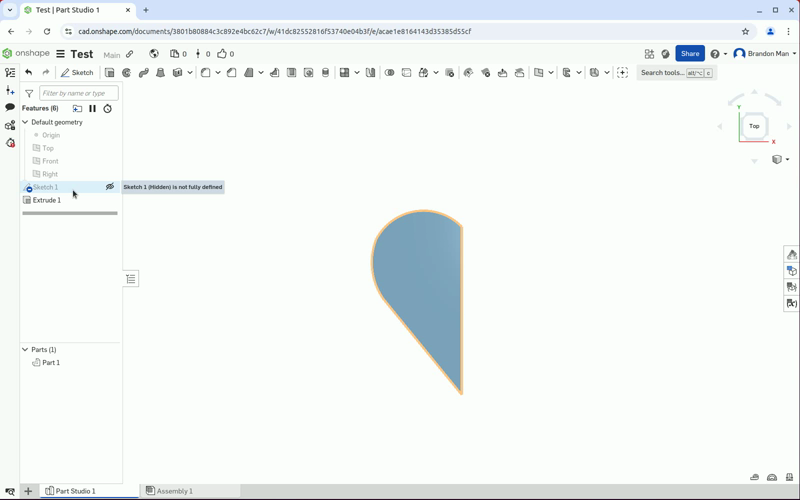
click(73, 189)
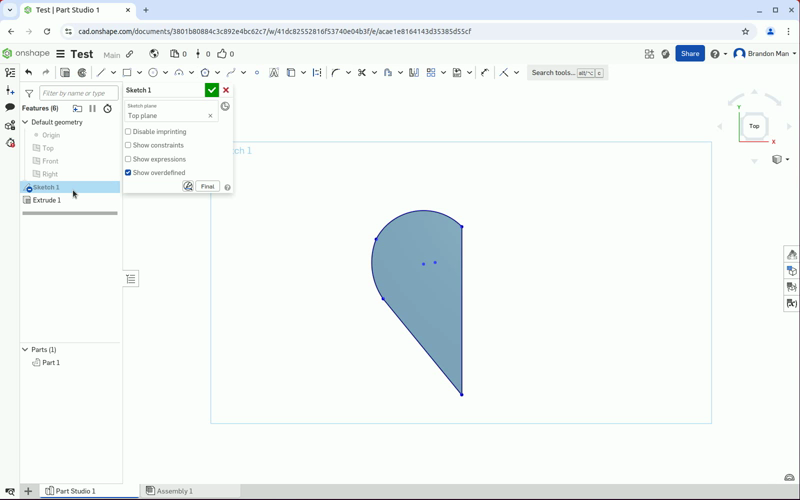
mouse_move(229, 92)
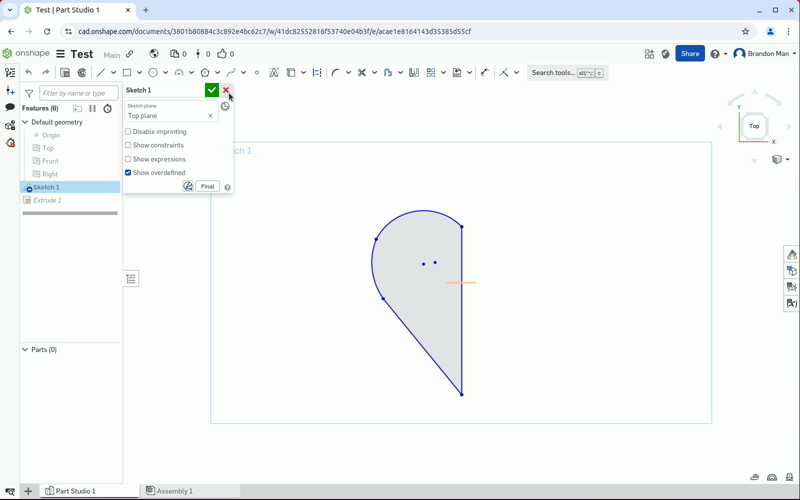
click(229, 92)
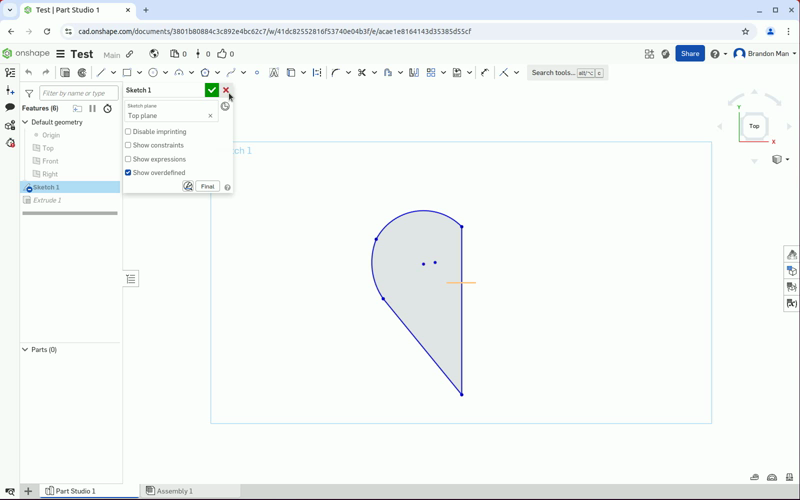
key(shift+s)
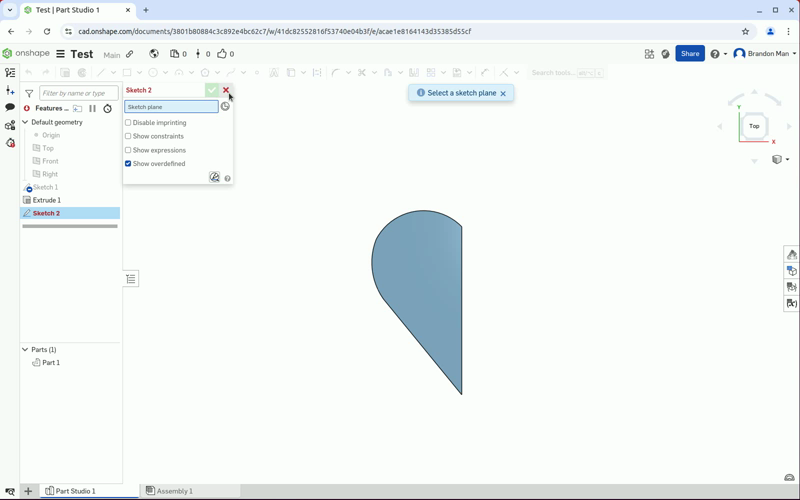
mouse_move(73, 150)
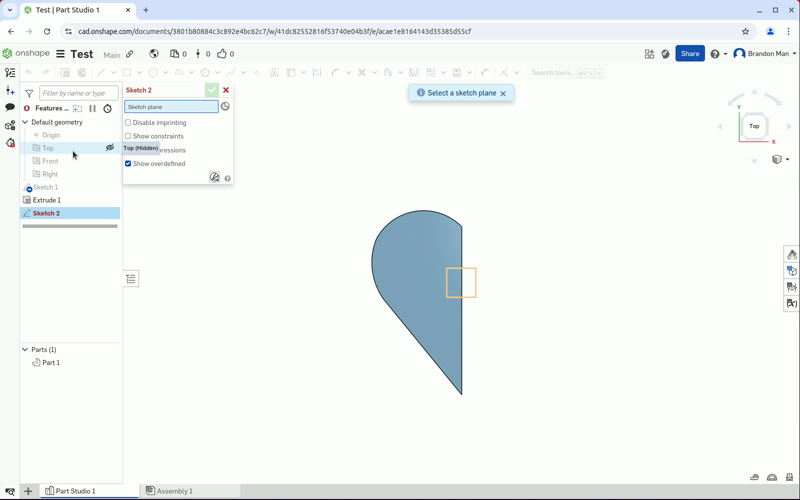
click(73, 150)
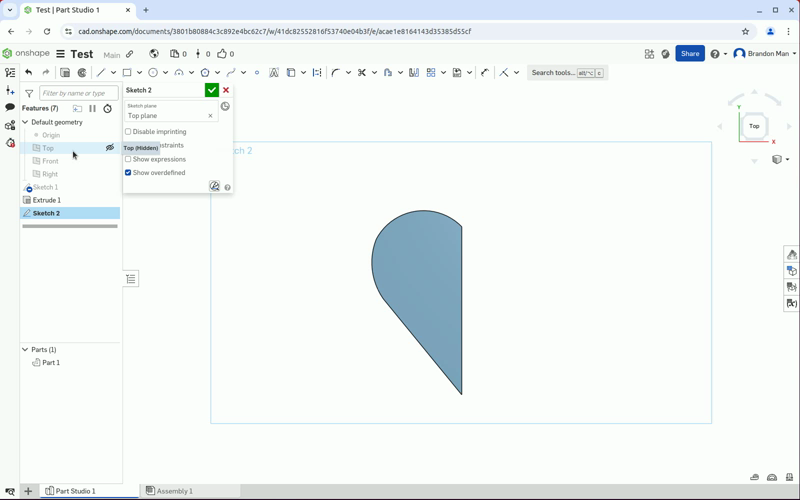
mouse_move(73, 352)
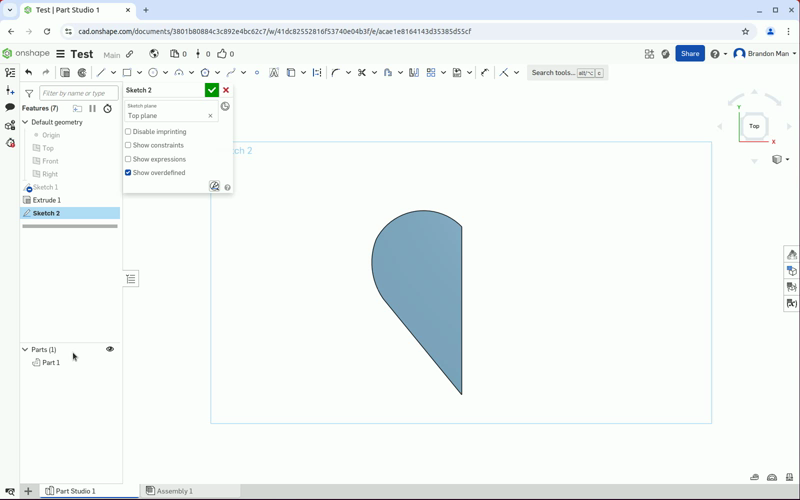
key(y)
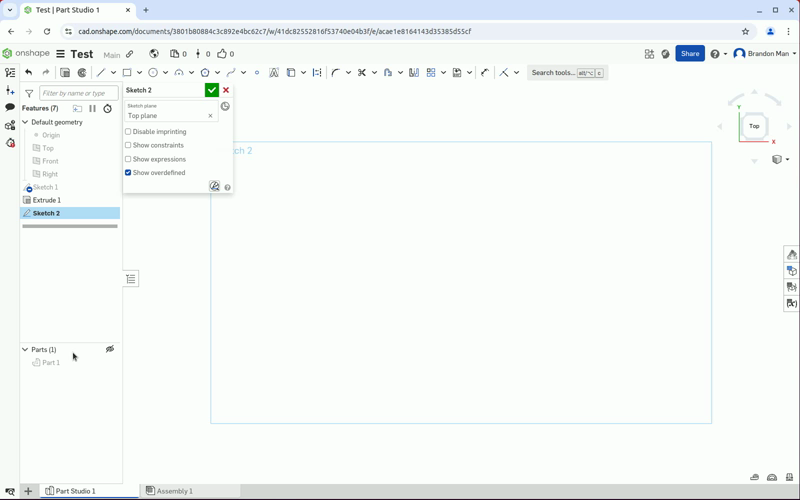
key(l)
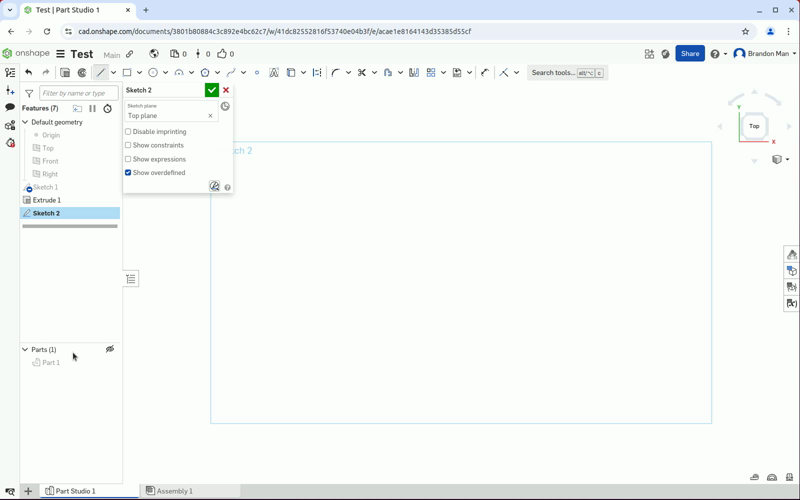
key_down(shift)
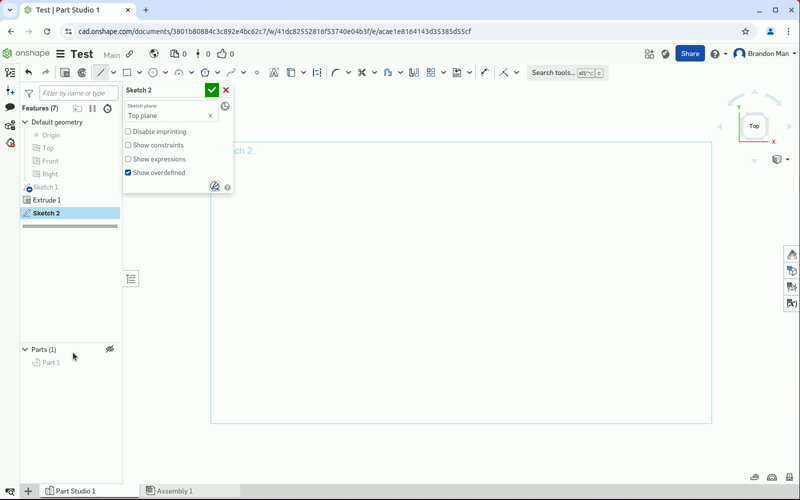
mouse_move(460, 395)
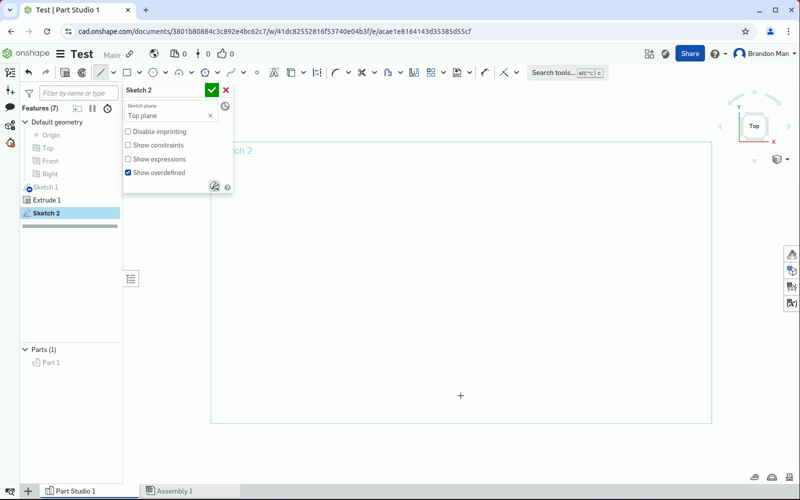
click(460, 395)
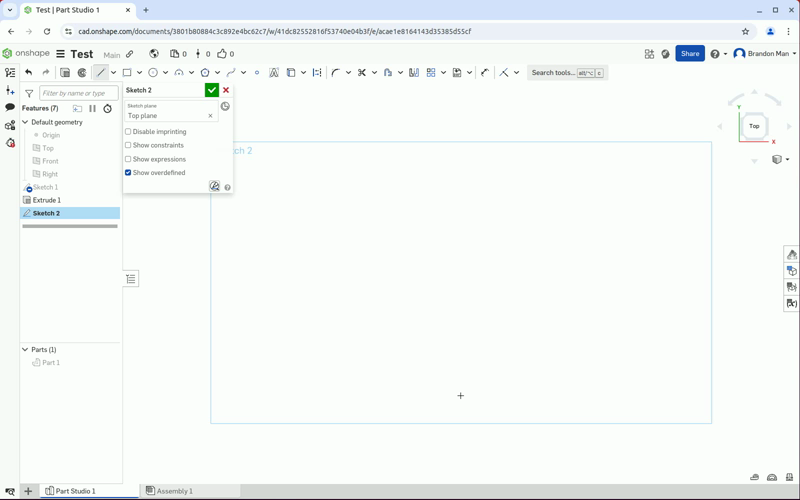
key_up(shift)
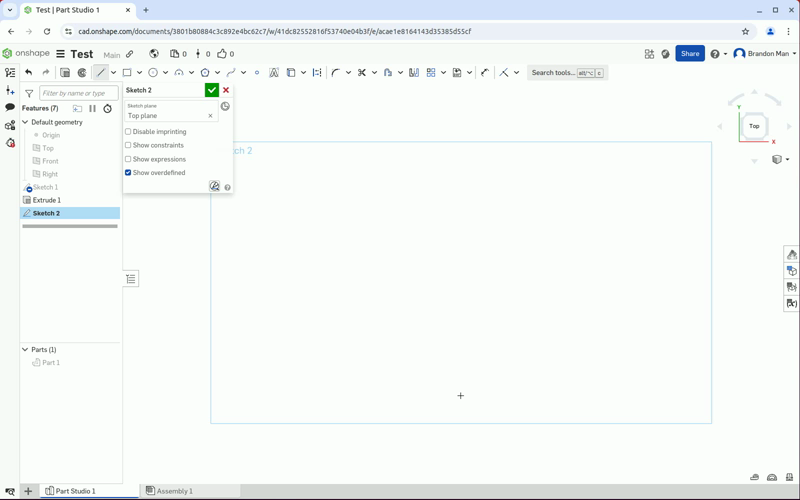
key_down(shift)
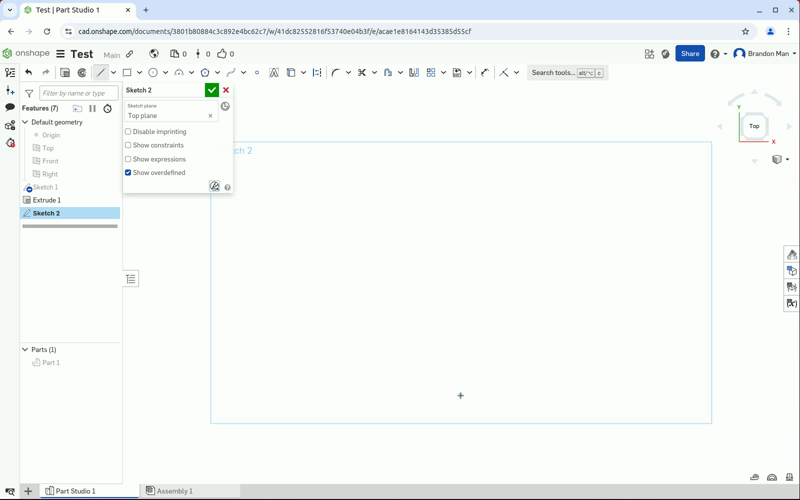
mouse_move(537, 299)
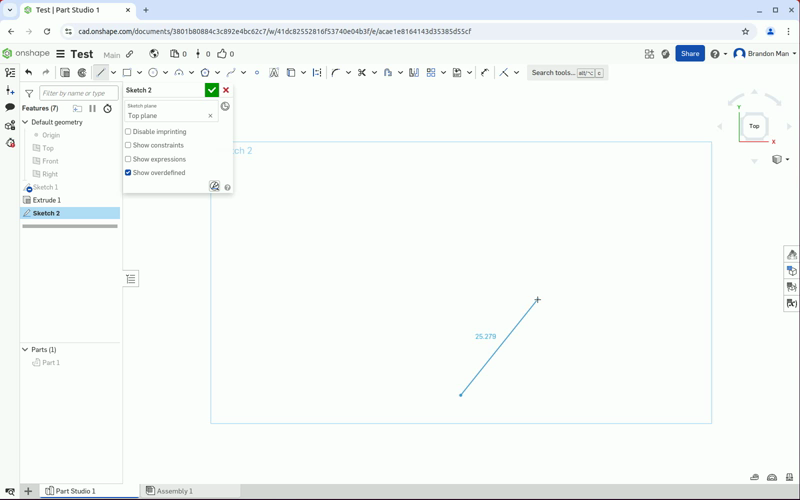
click(537, 299)
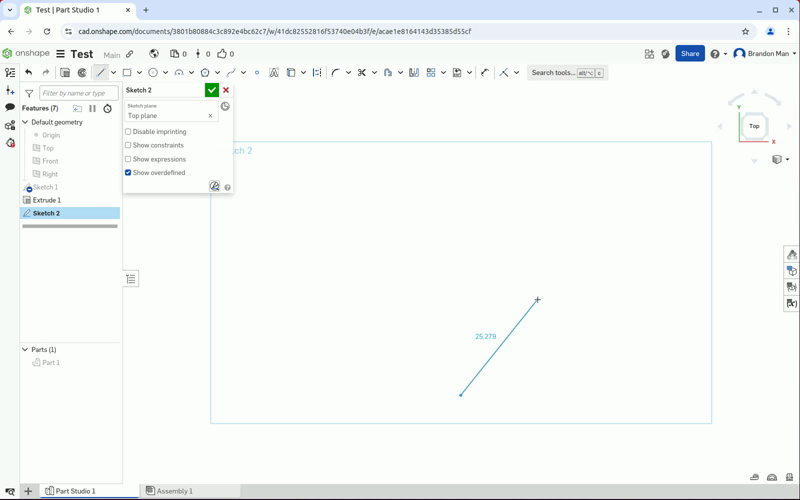
key_up(shift)
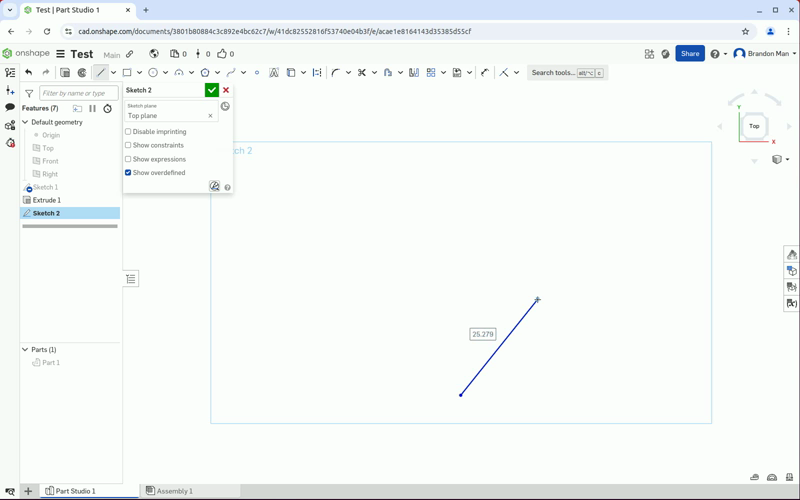
key(esc)
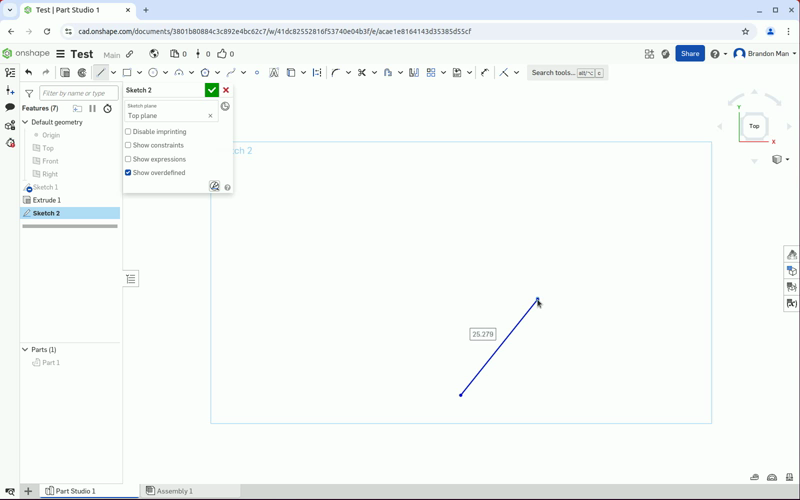
key(a)
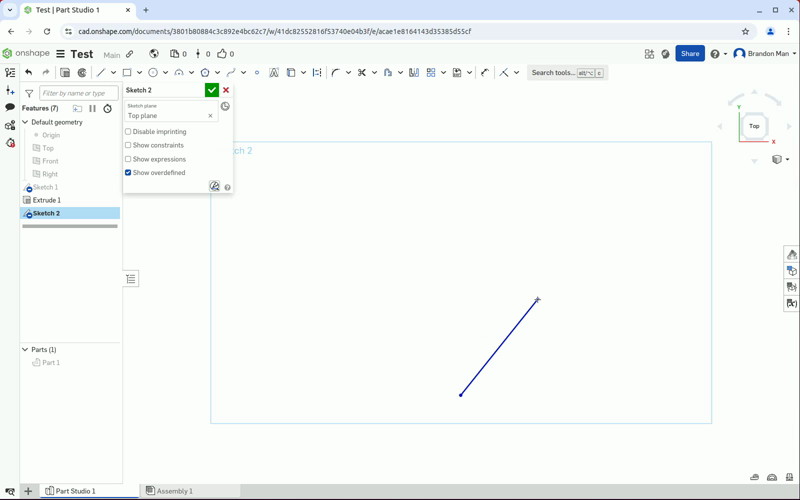
mouse_move(537, 299)
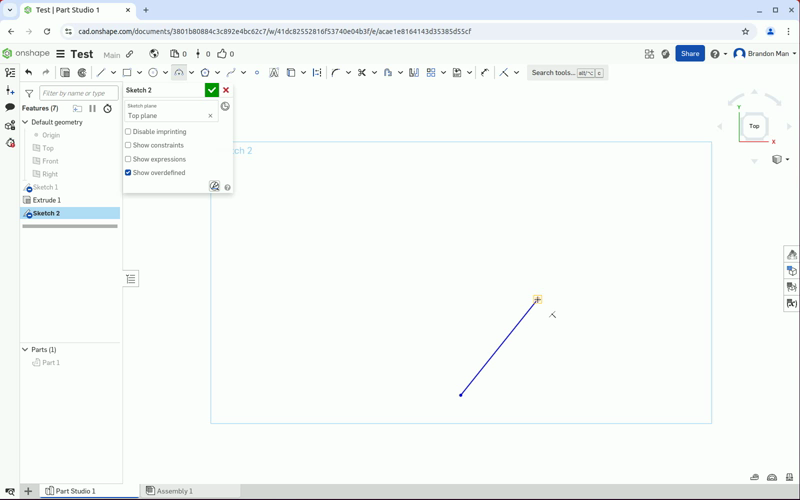
click(537, 299)
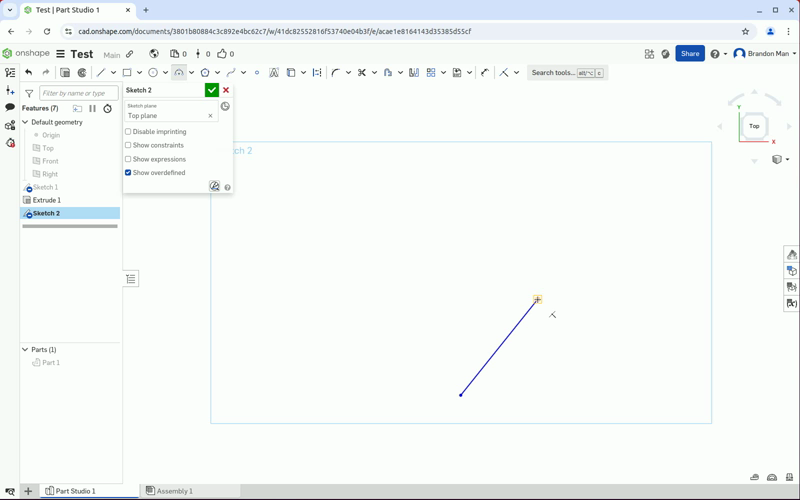
key_down(shift)
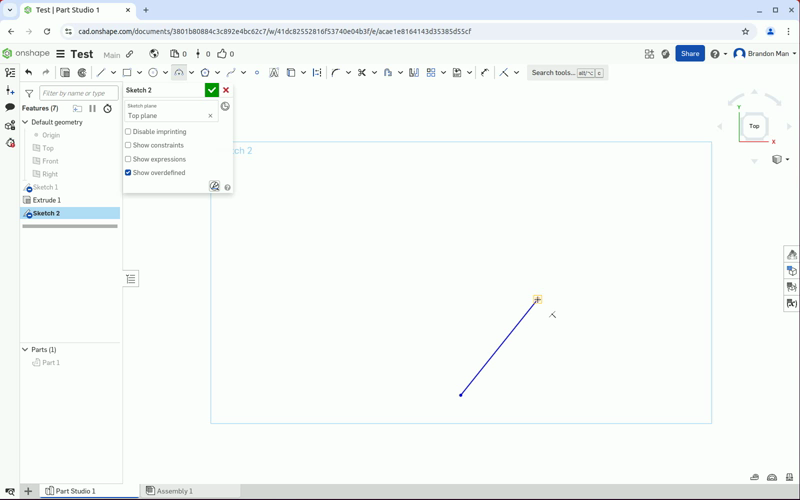
mouse_move(545, 241)
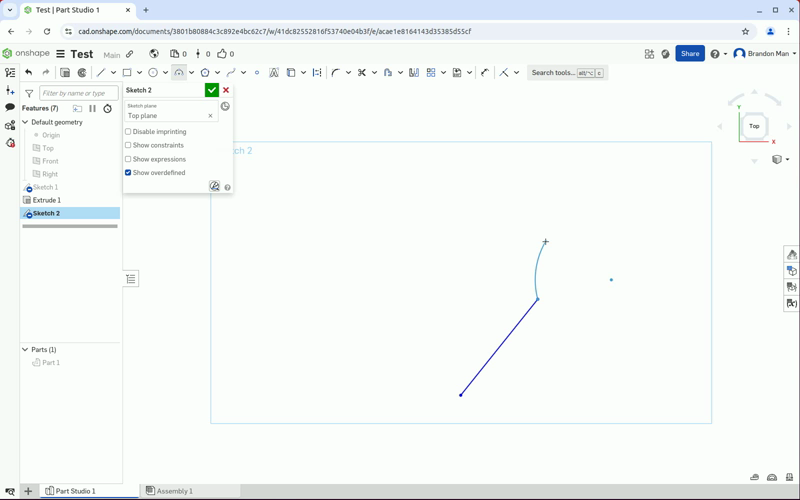
click(545, 241)
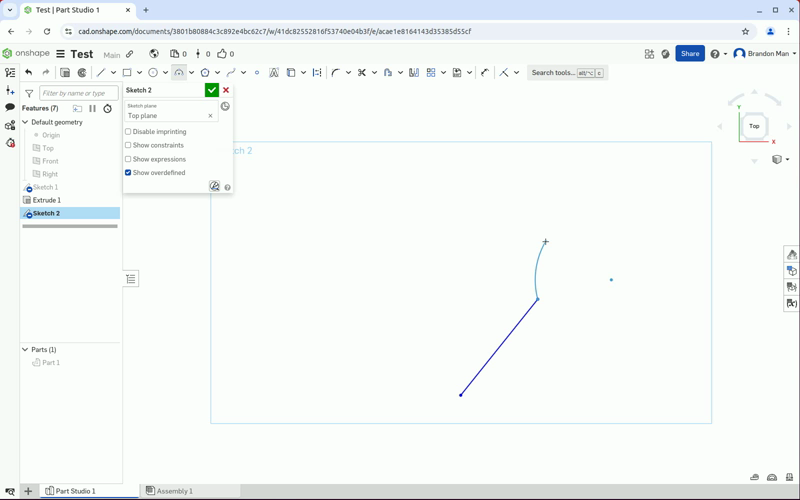
mouse_move(549, 270)
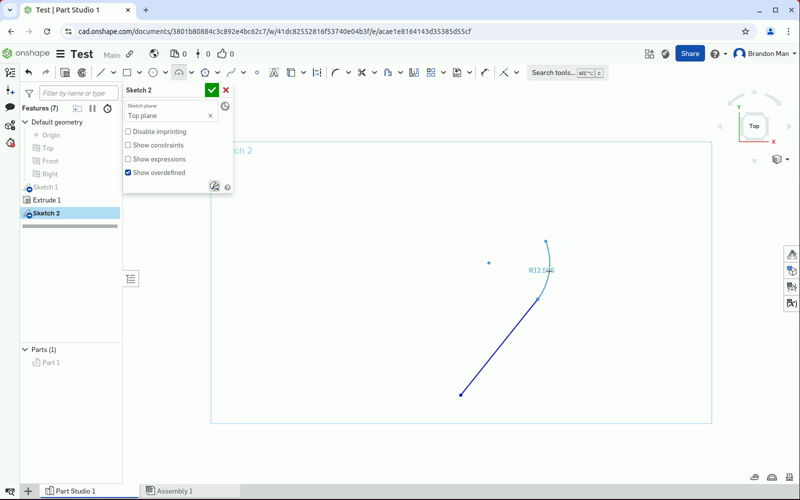
click(549, 270)
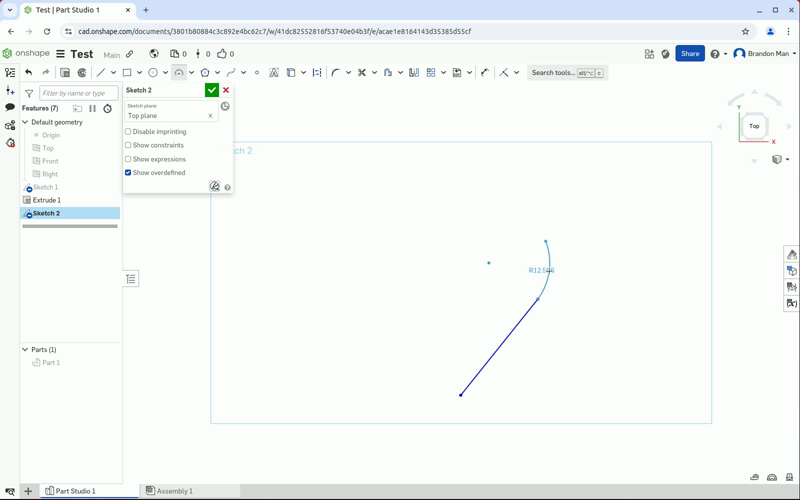
key_up(shift)
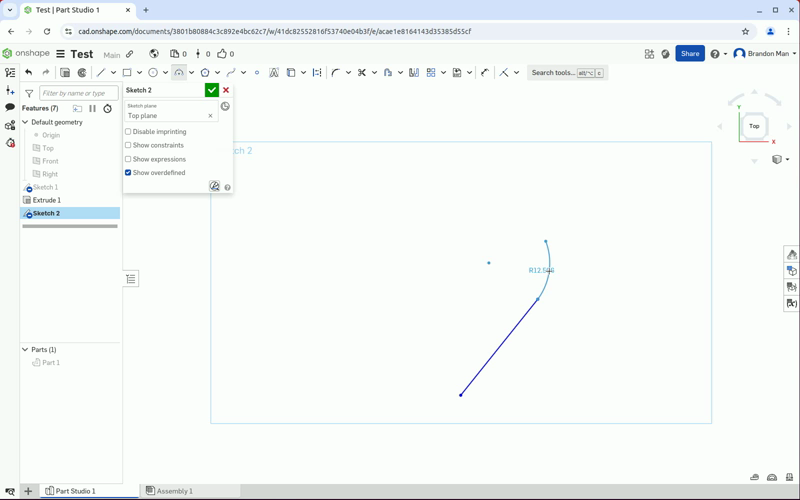
mouse_move(545, 241)
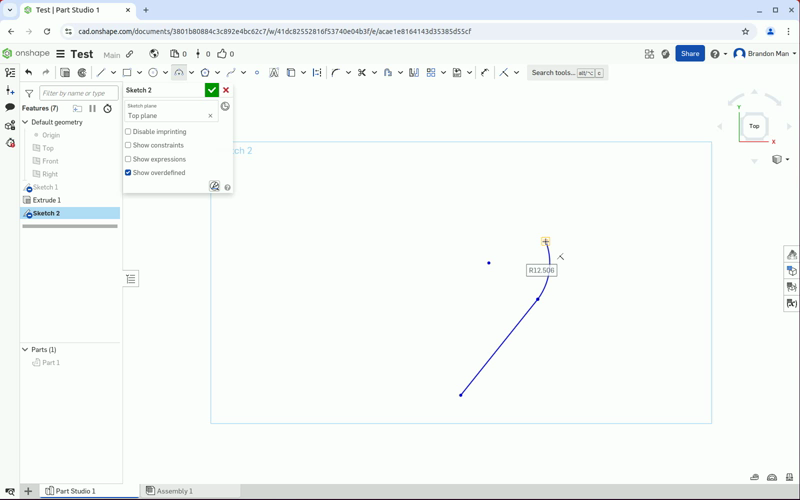
click(545, 241)
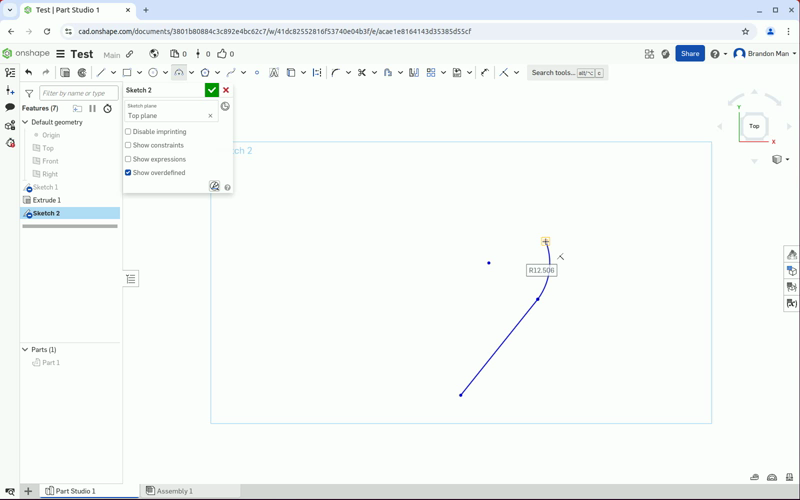
key_down(shift)
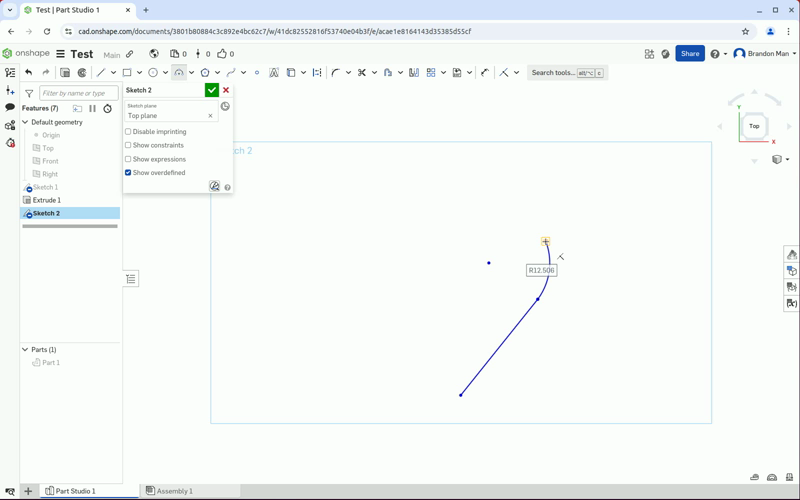
mouse_move(460, 227)
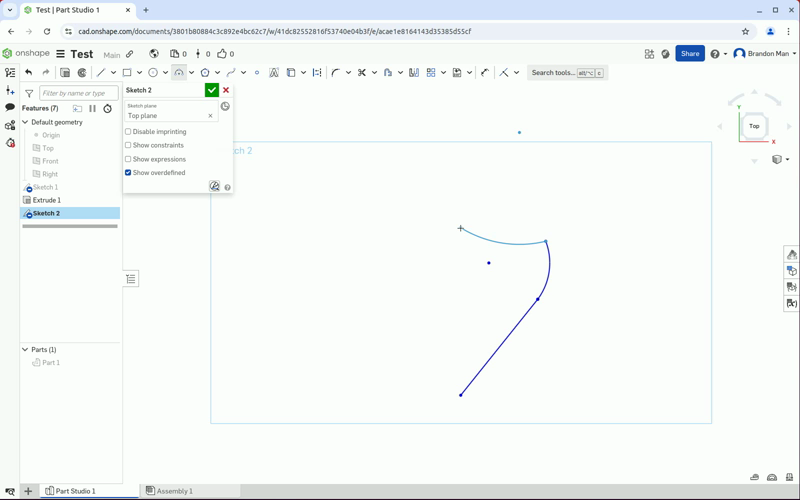
click(460, 227)
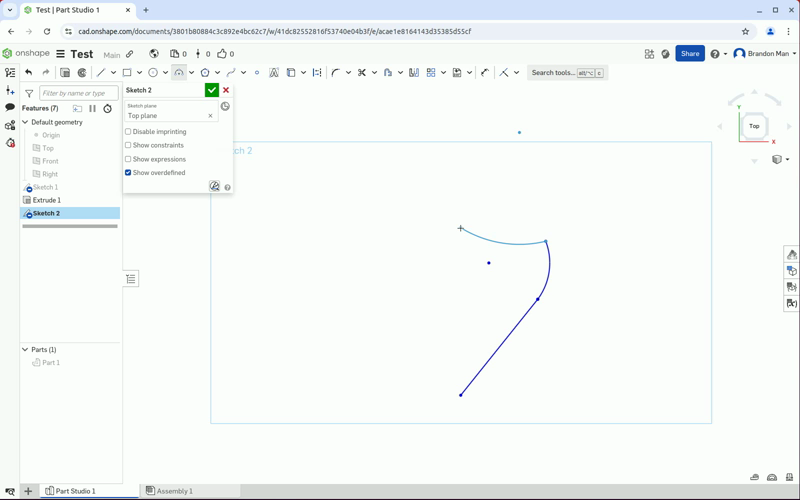
mouse_move(506, 212)
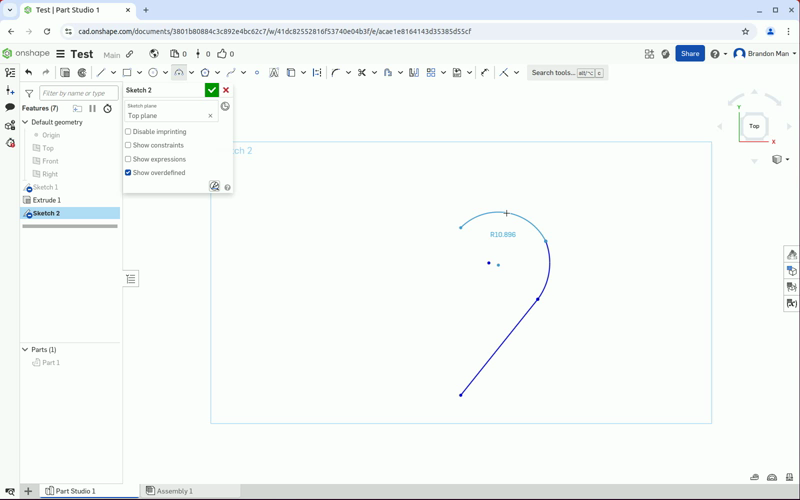
click(506, 212)
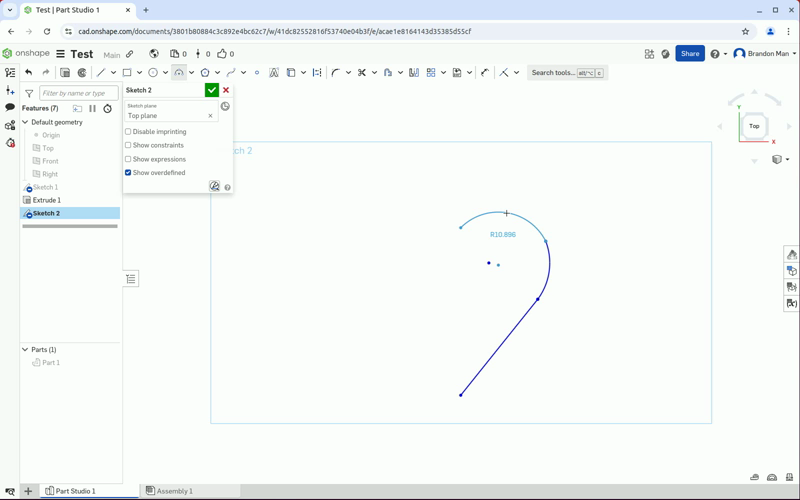
key_up(shift)
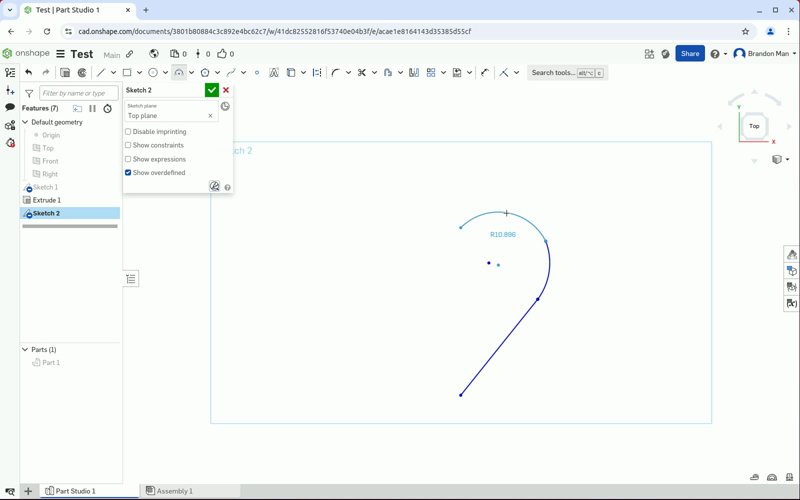
key(esc)
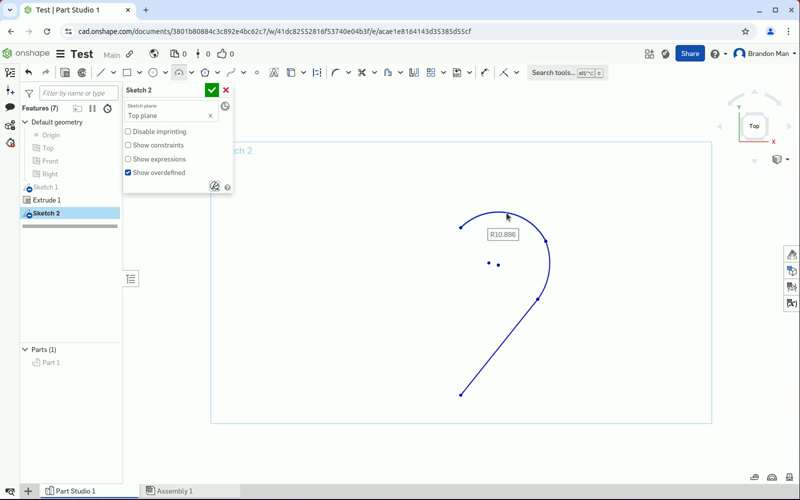
key(l)
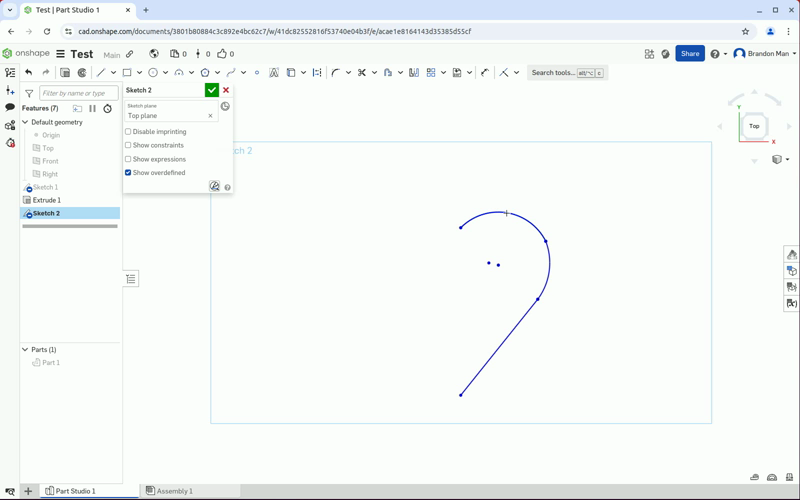
mouse_move(460, 227)
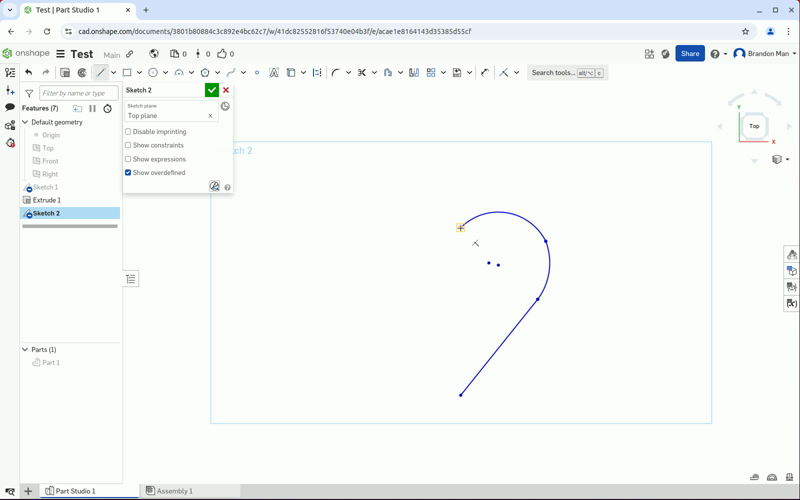
click(460, 227)
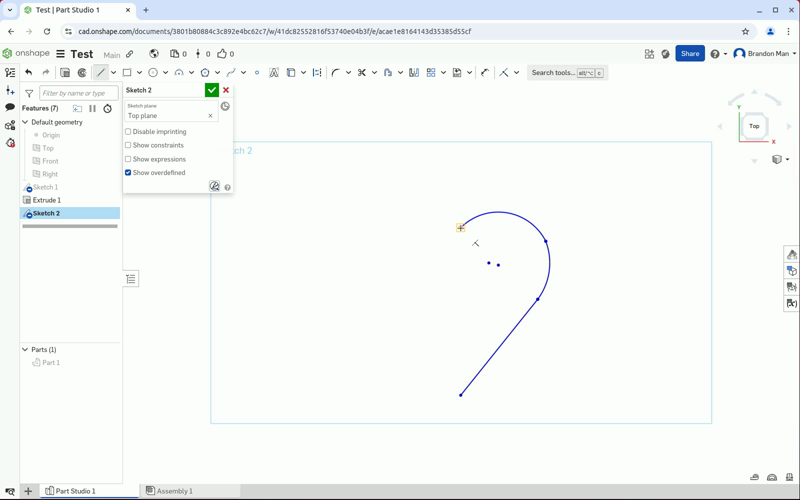
key_down(shift)
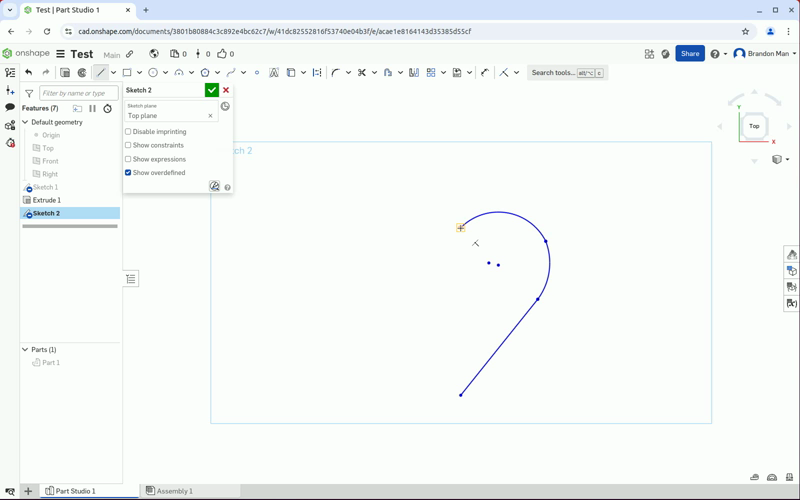
mouse_move(460, 395)
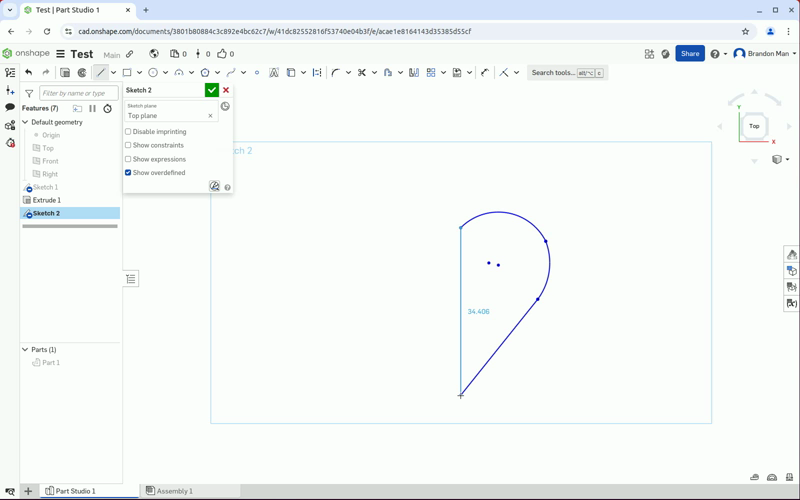
key_up(shift)
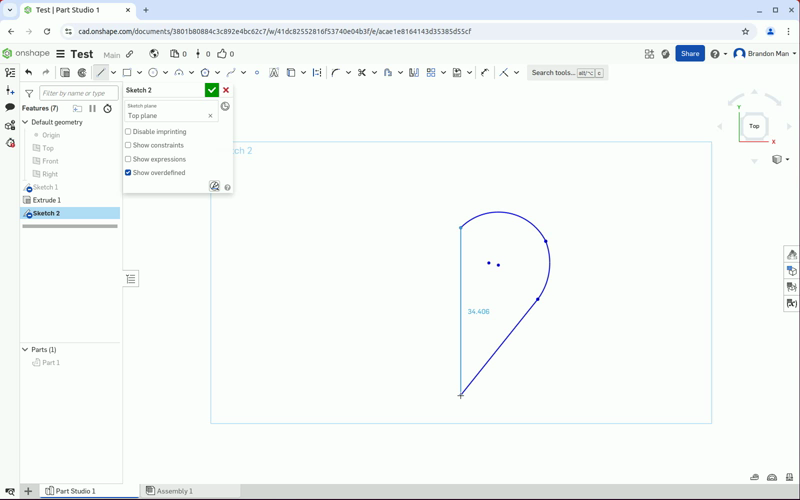
click(460, 395)
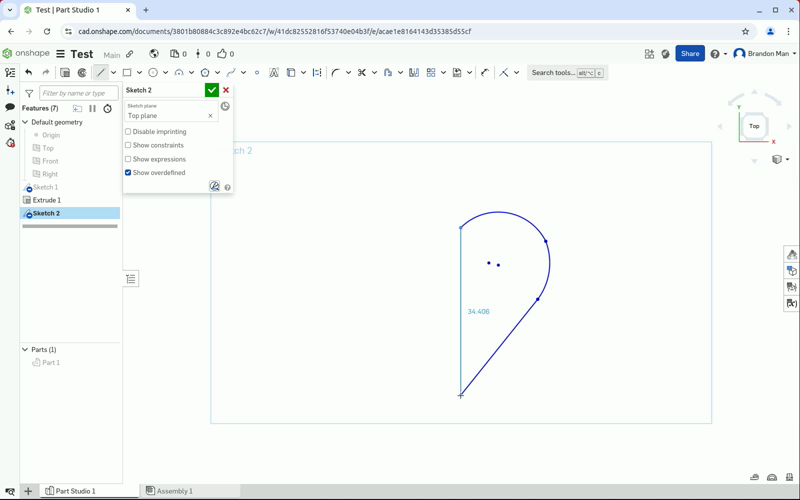
key(esc)
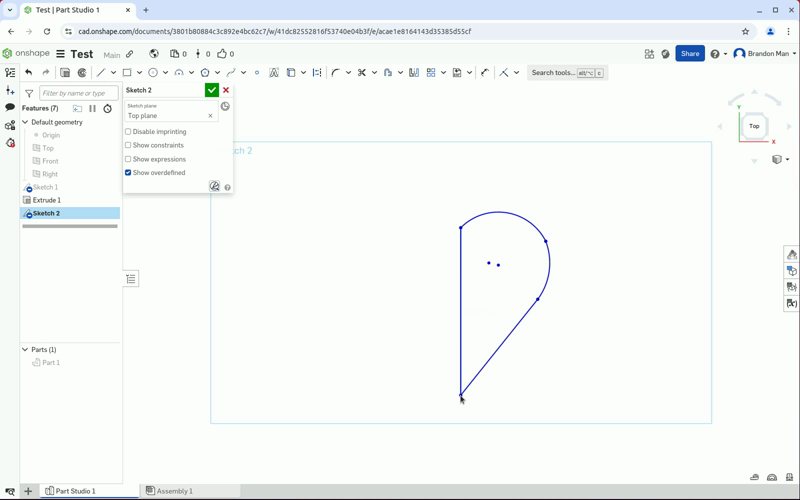
mouse_move(479, 345)
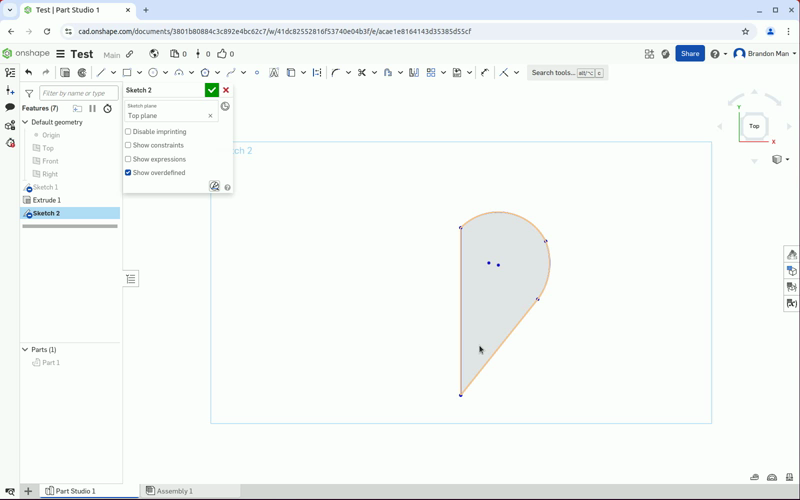
click(479, 345)
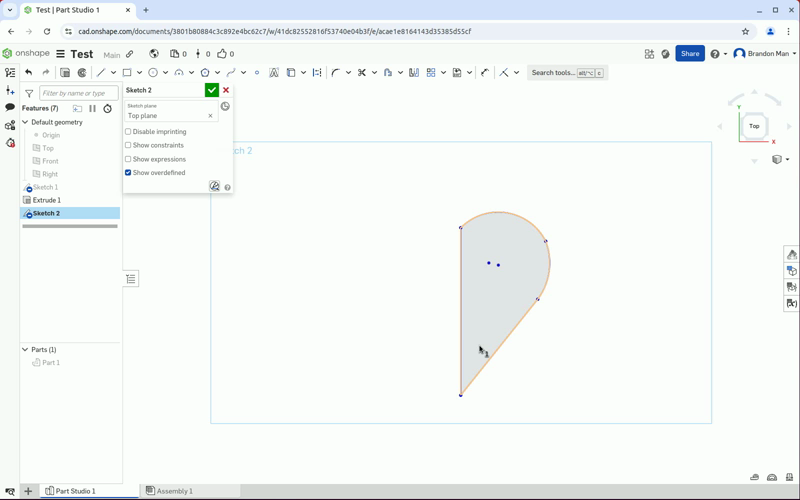
mouse_move(73, 352)
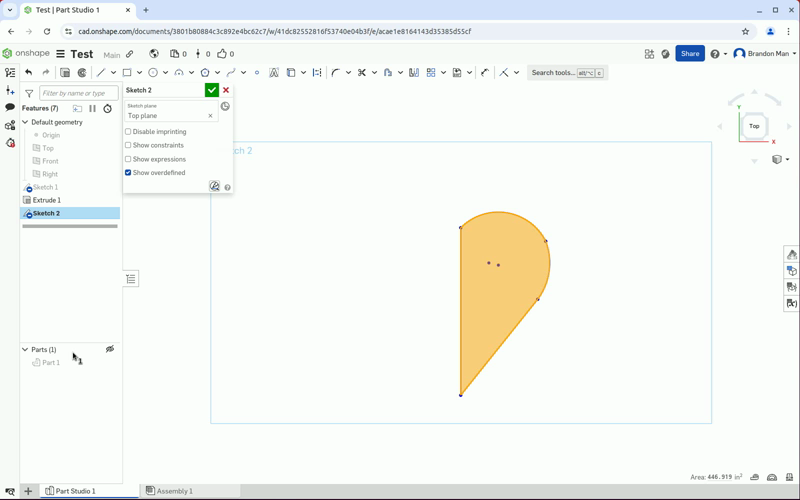
key(shift+y)
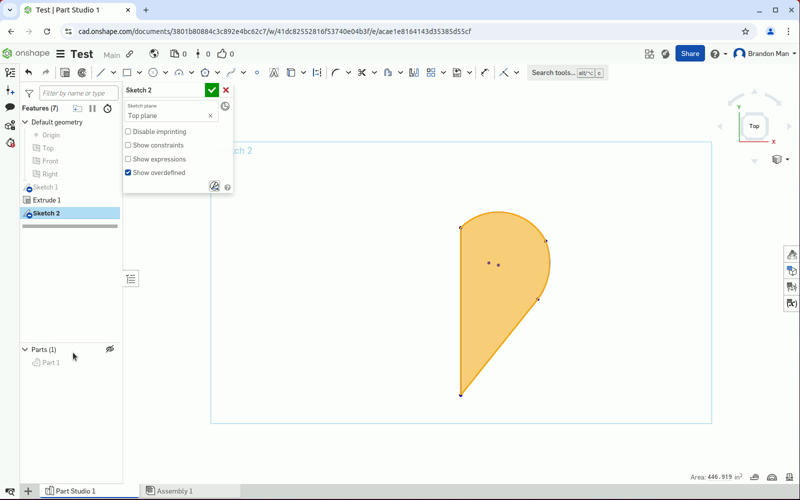
key(shift+e)
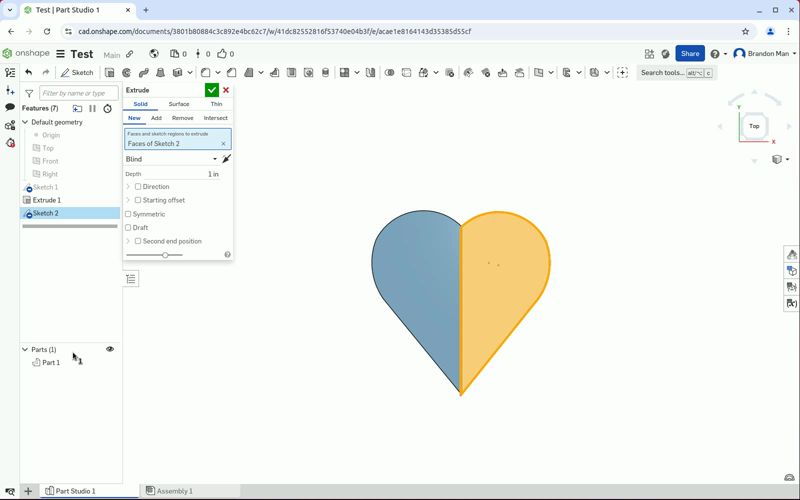
mouse_move(143, 106)
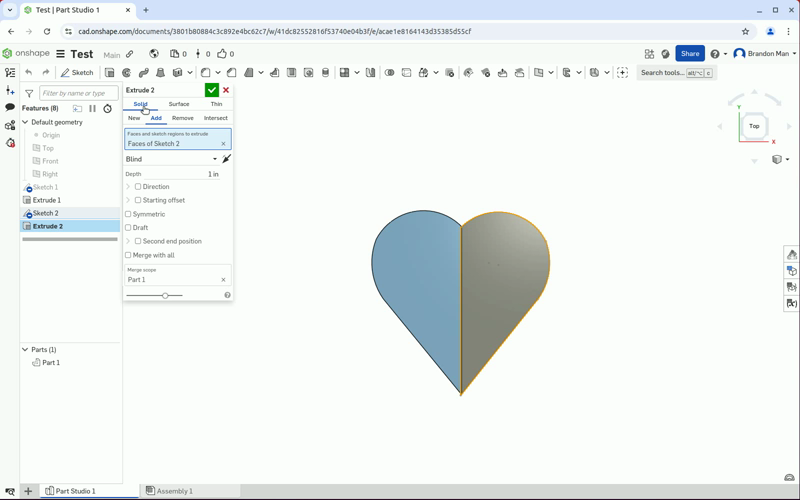
click(143, 106)
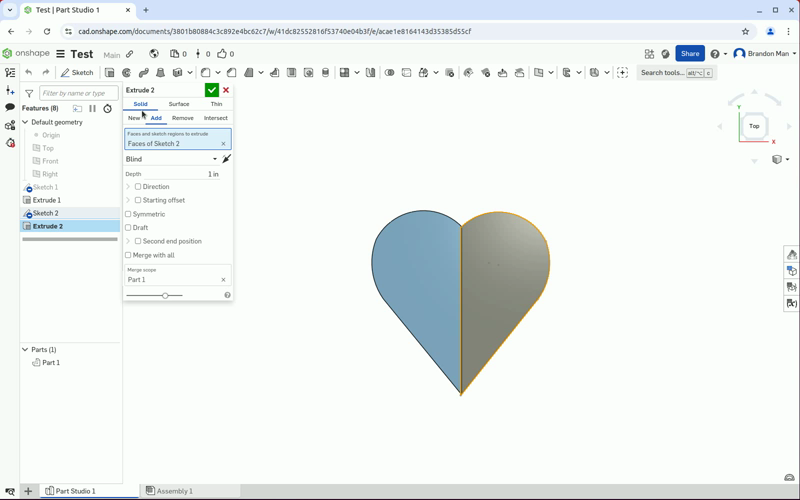
mouse_move(137, 120)
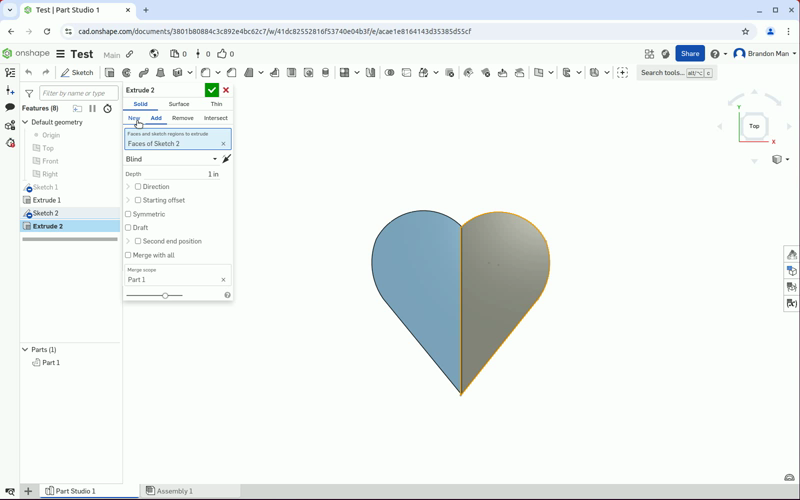
click(137, 120)
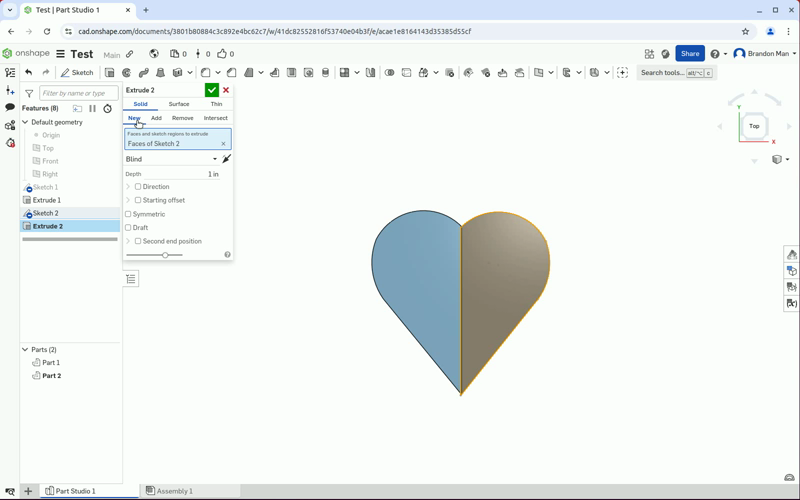
key(tab, 4)
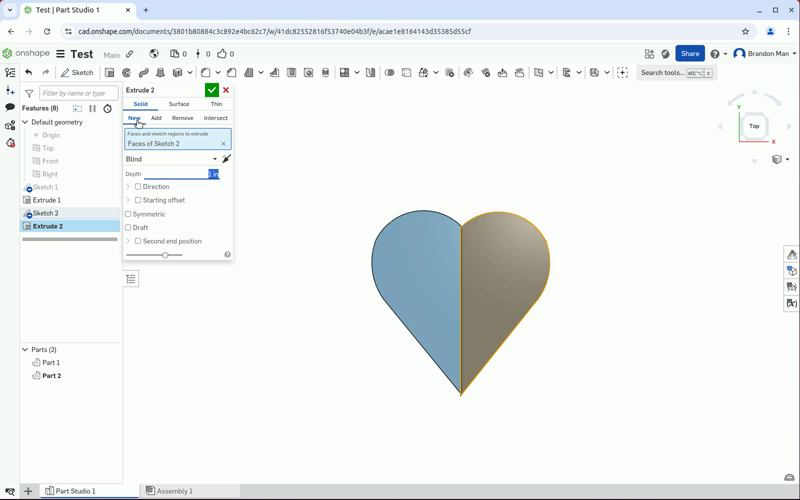
text(2.889)
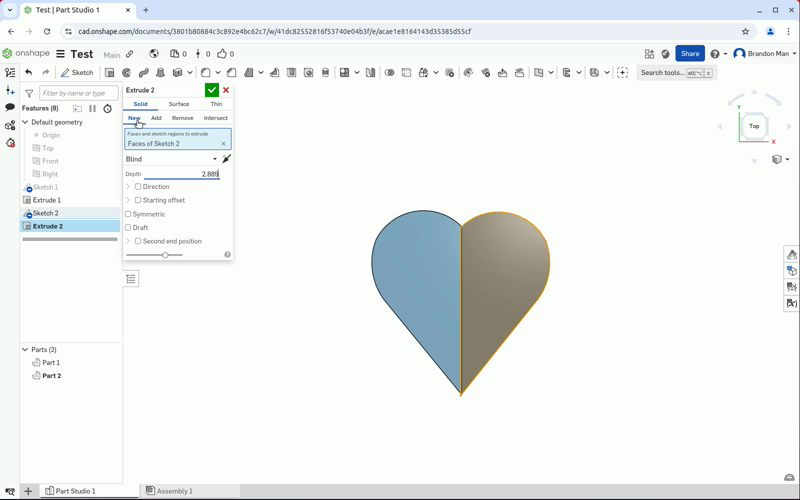
key(enter)
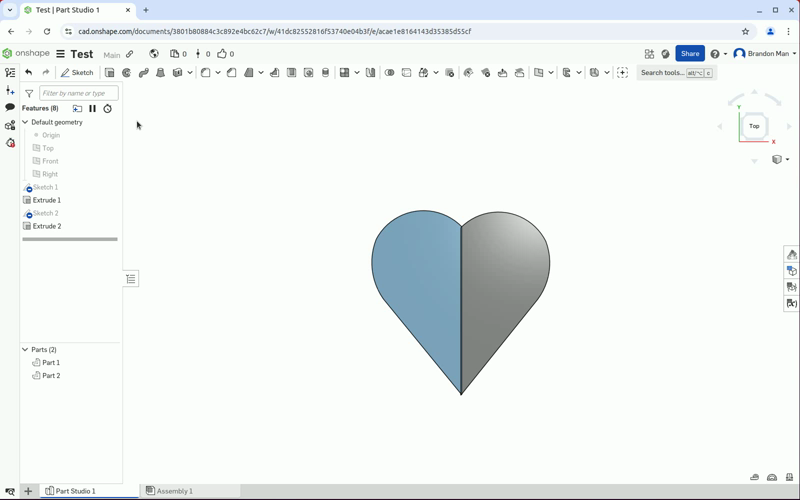
key(shift+h)
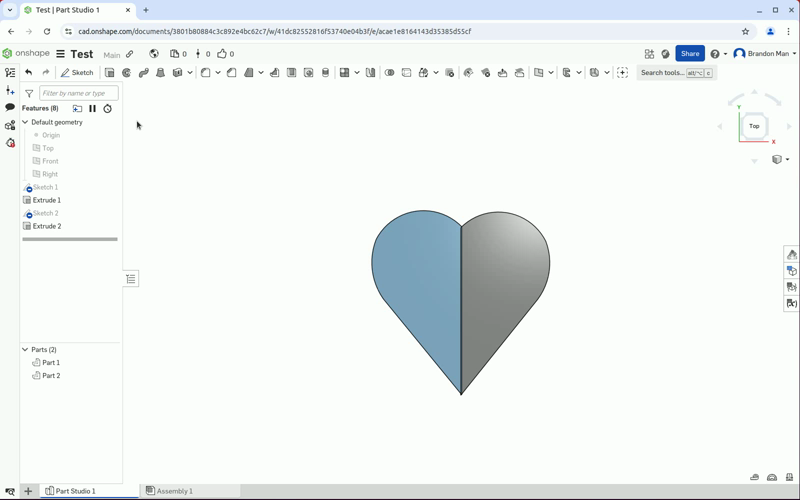
key(shift+h)
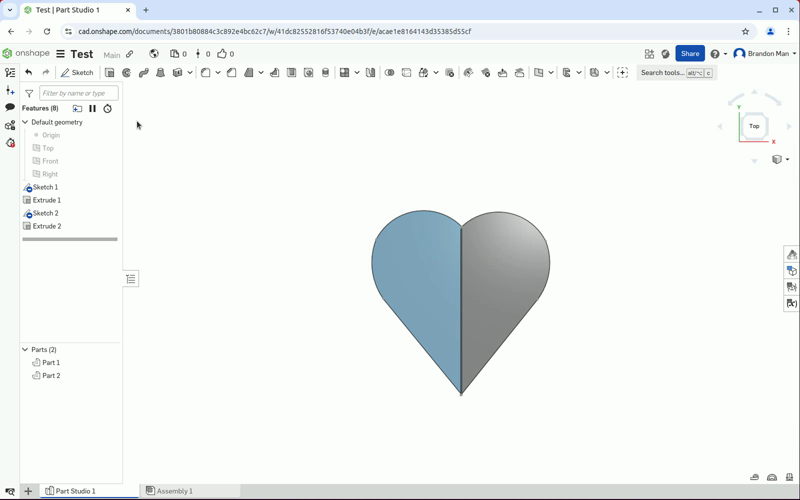
key(shift+7)
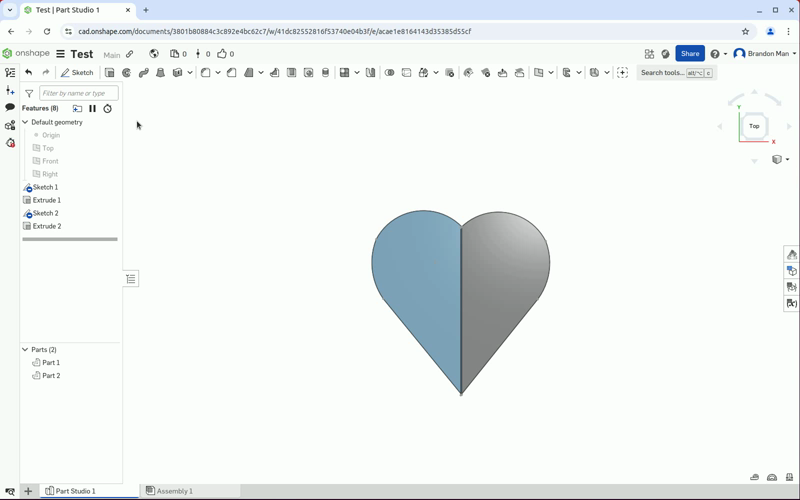
key(up, 3)
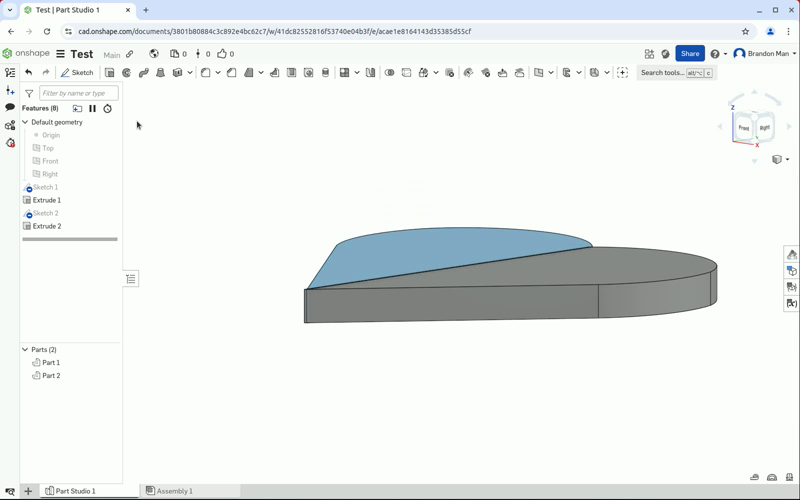
key(left, 3)
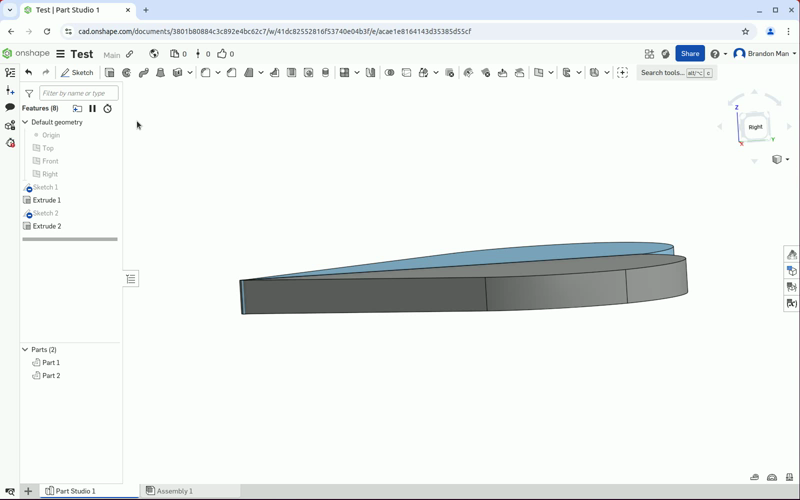
key(right, 3)
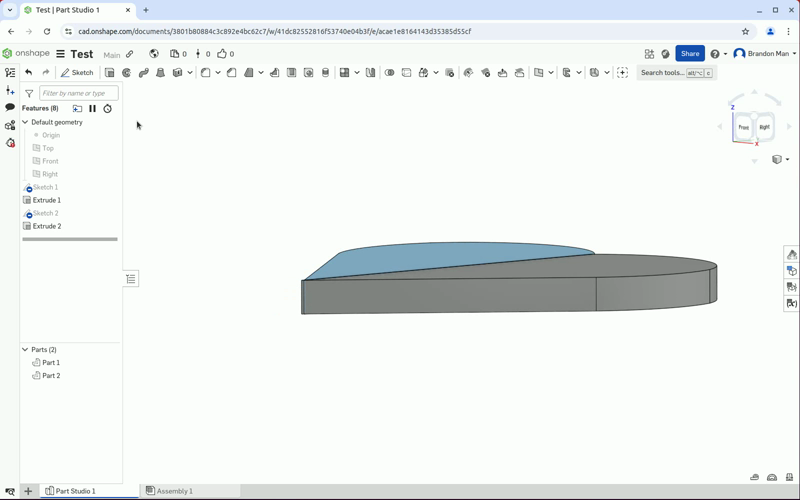
key(down, 3)
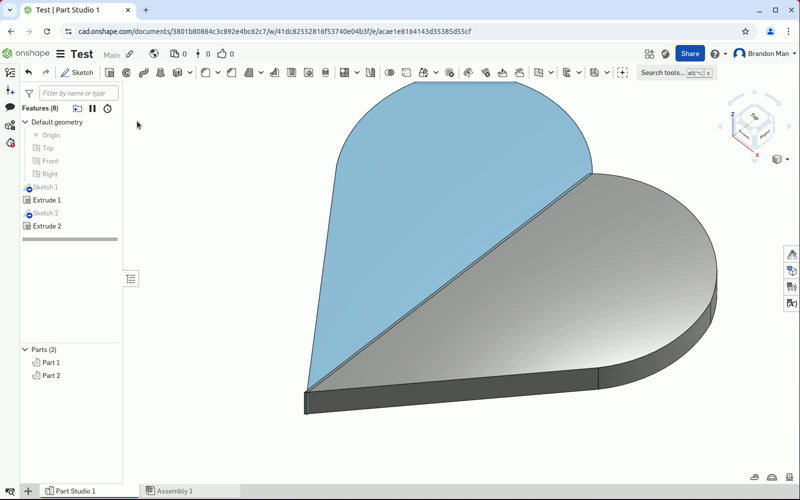
mouse_move(73, 189)
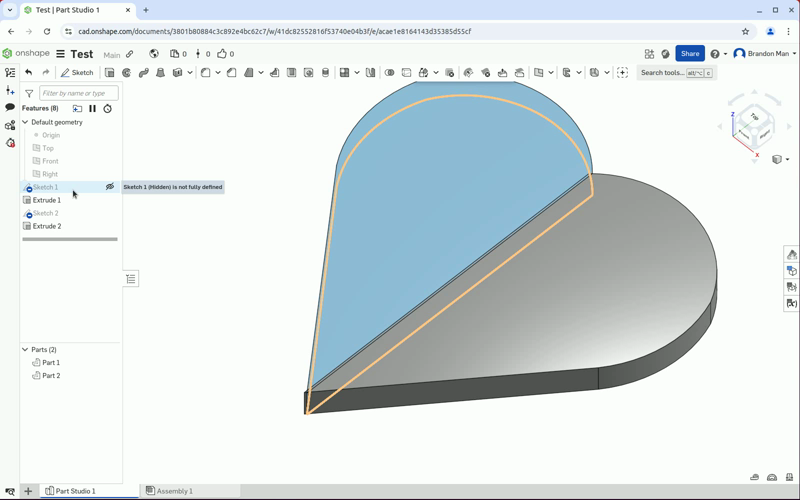
click(73, 189)